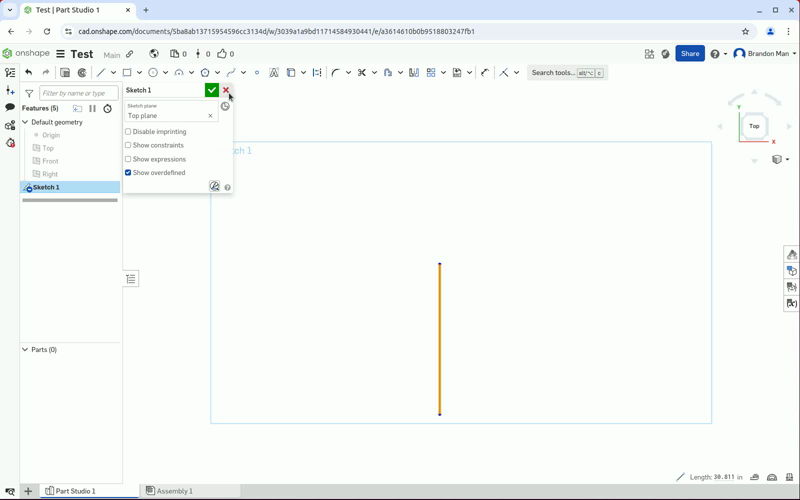
key(shift+h)
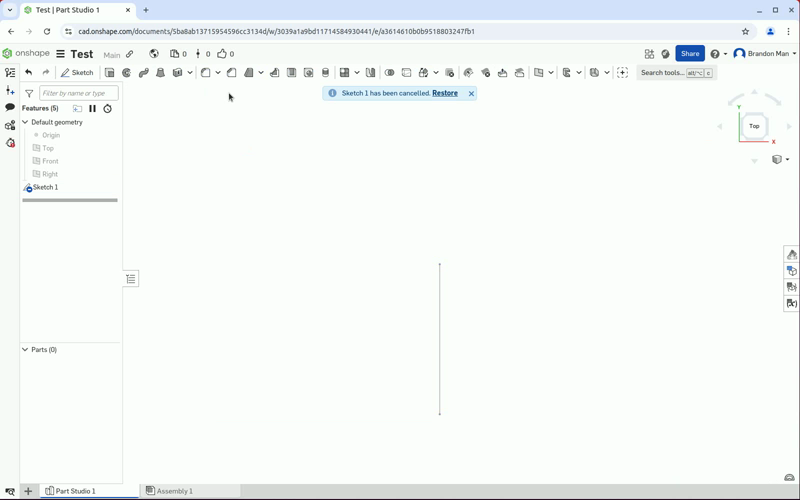
key(shift+s)
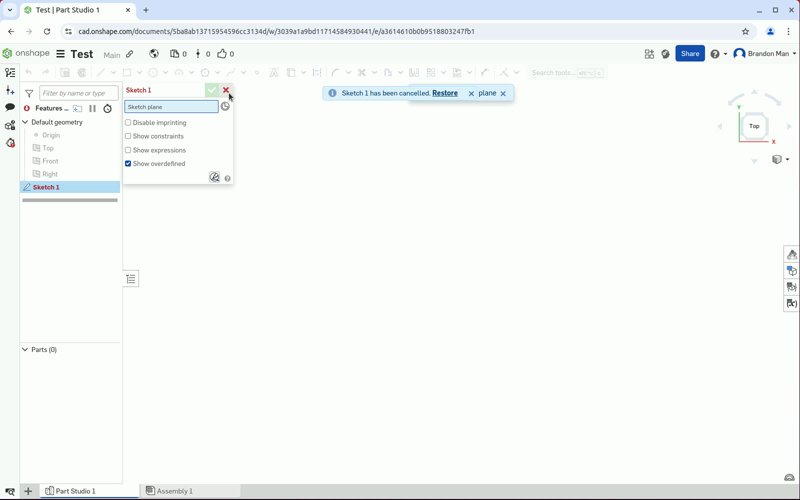
mouse_move(73, 150)
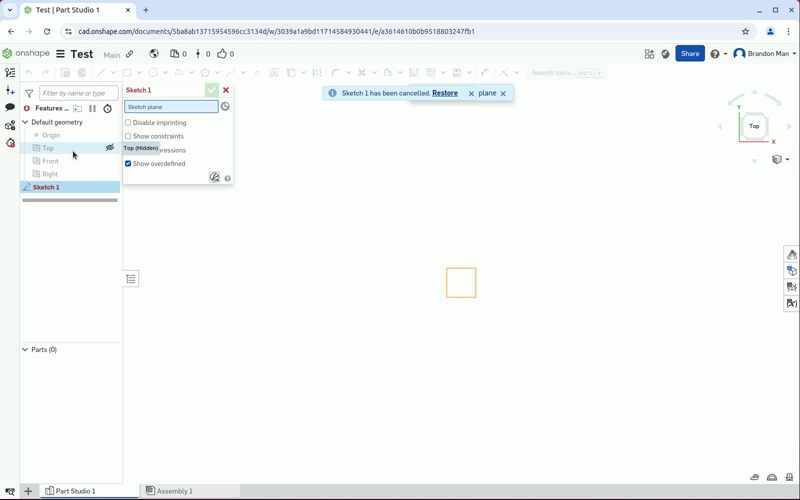
click(73, 150)
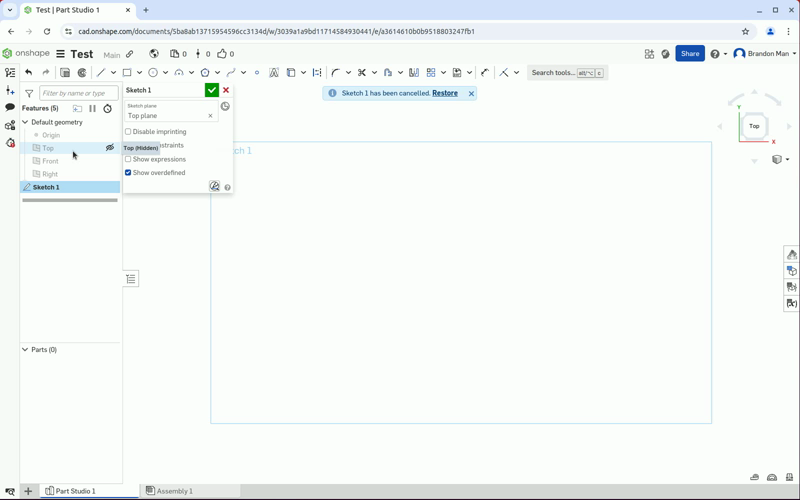
mouse_move(73, 352)
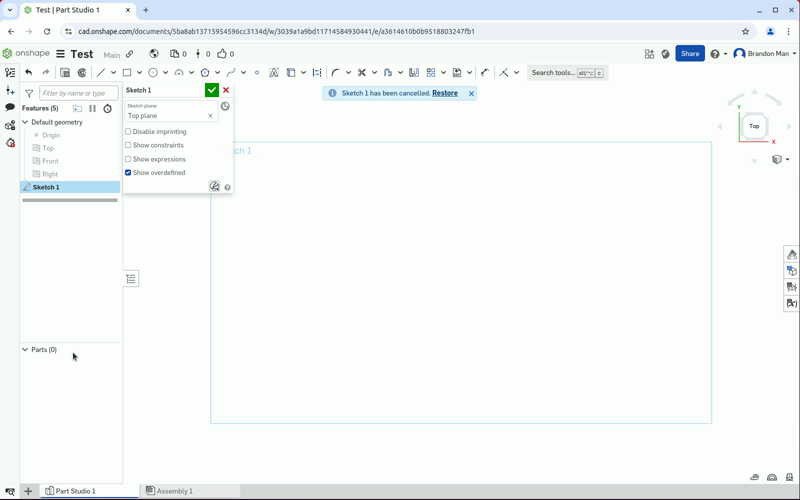
key(y)
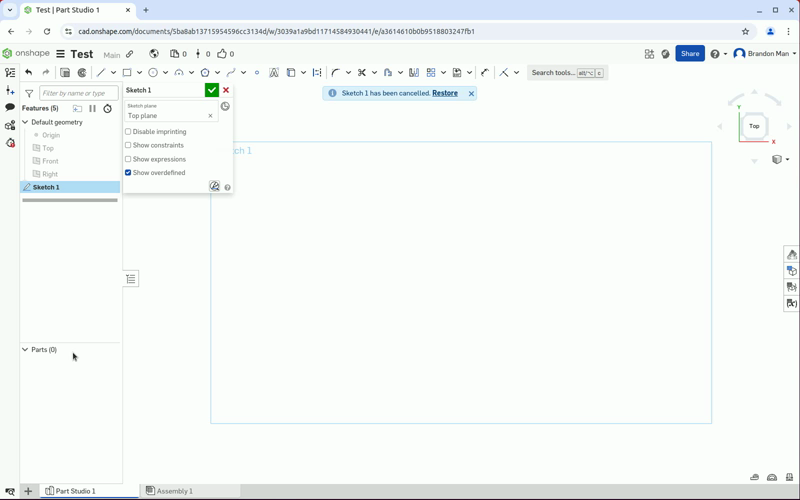
key(c)
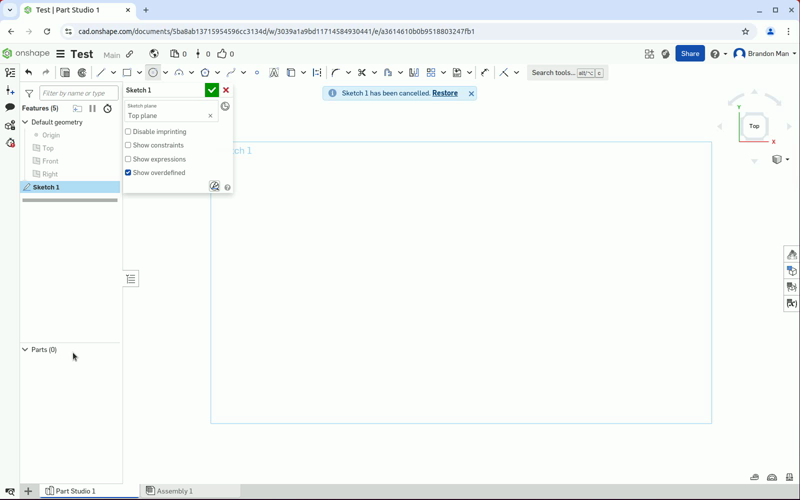
key_down(shift)
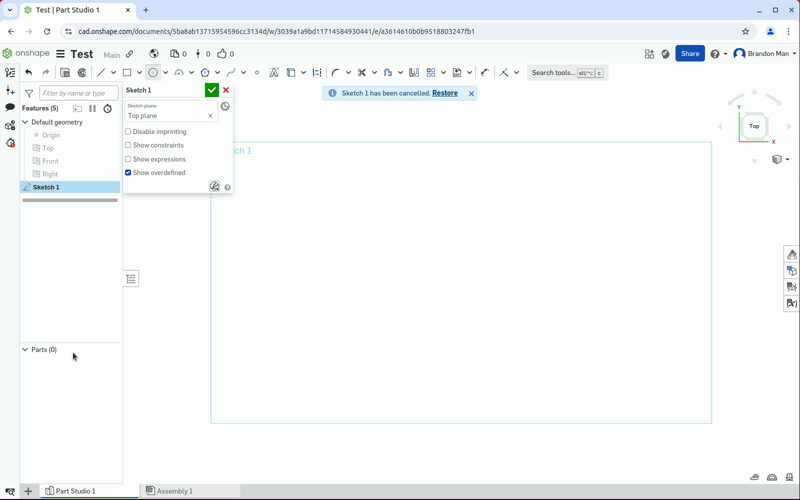
mouse_move(461, 282)
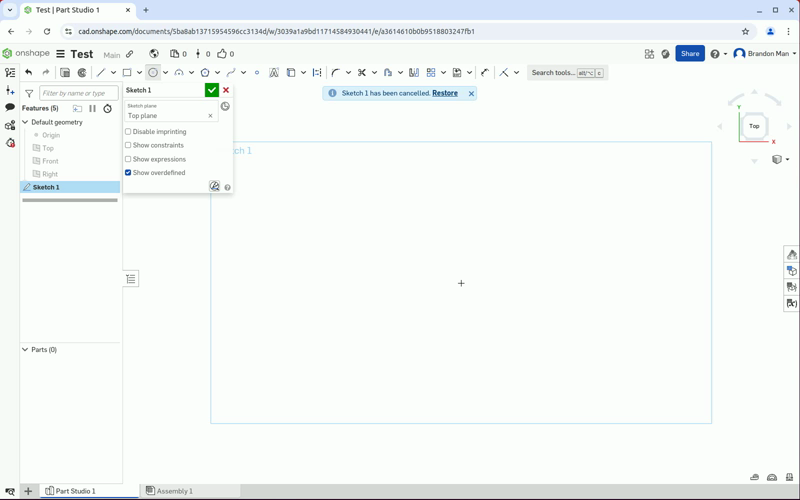
click(461, 282)
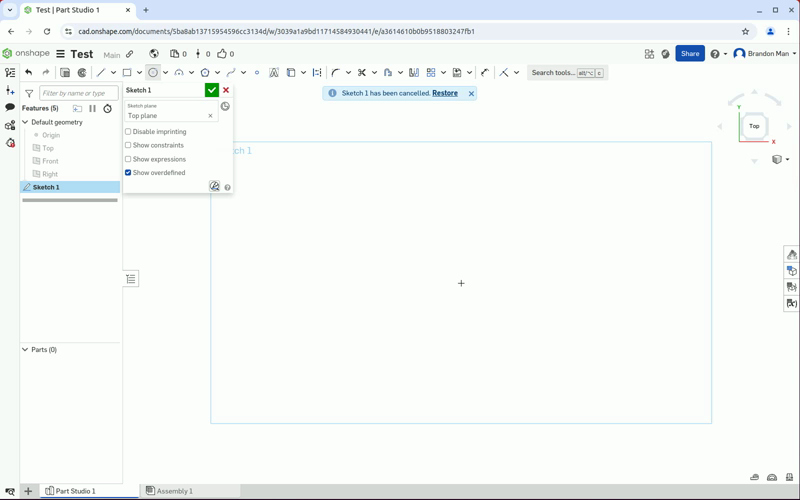
key_up(shift)
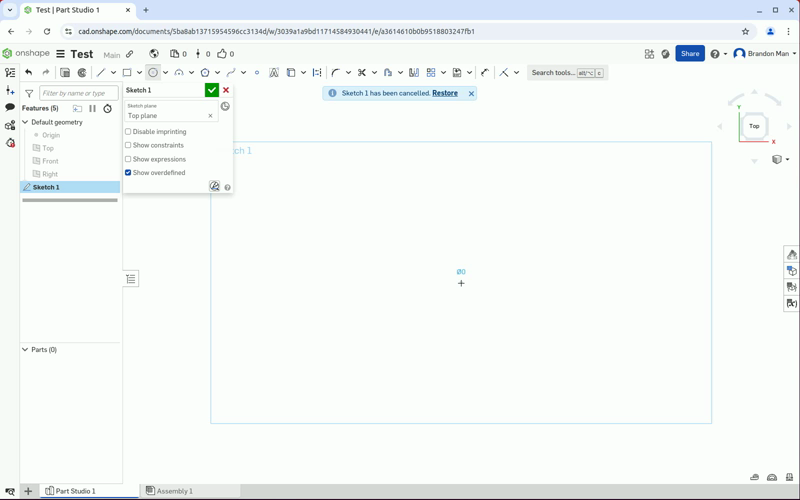
mouse_move(476, 282)
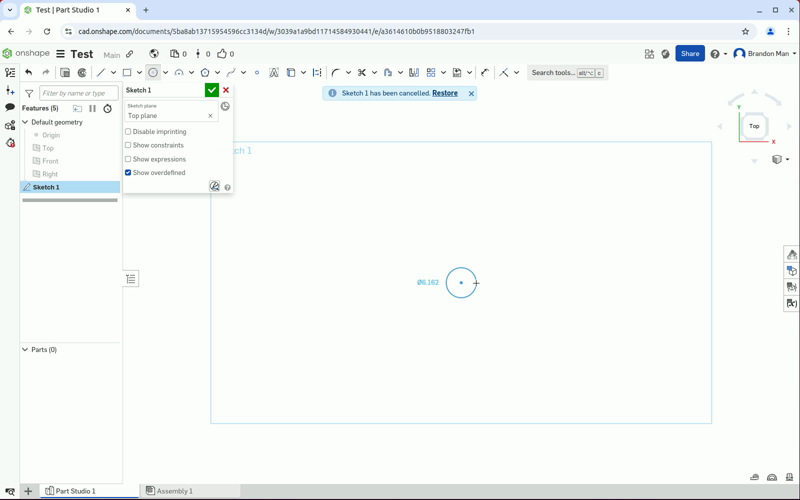
click(476, 282)
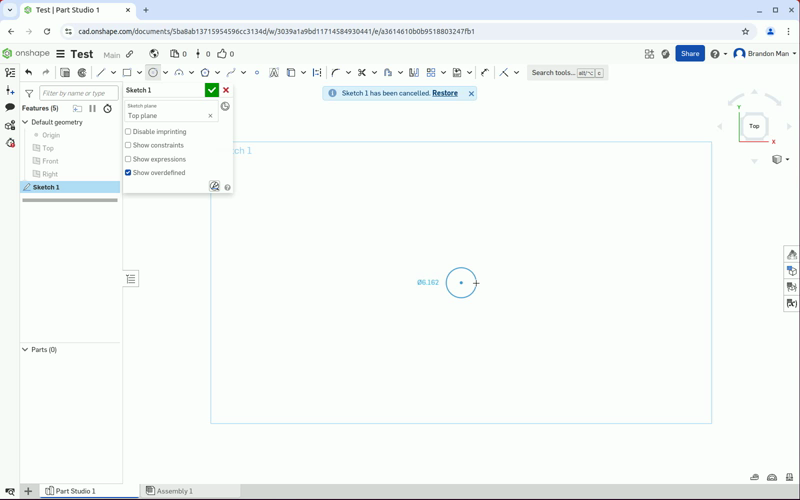
key(esc)
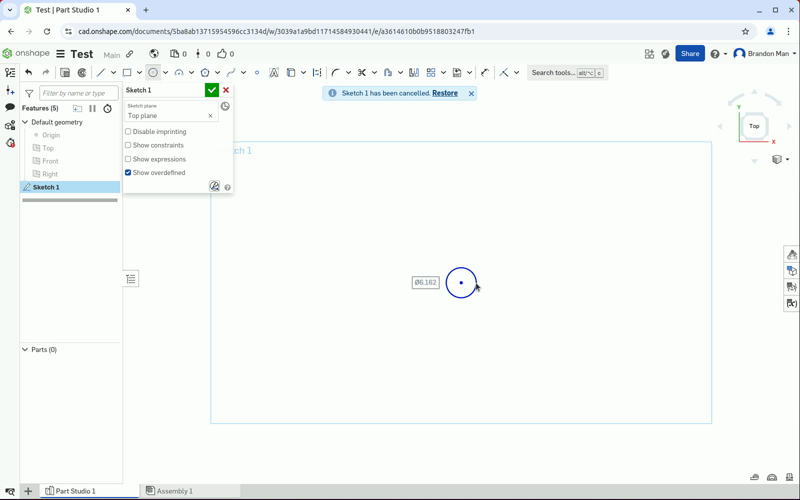
key(c)
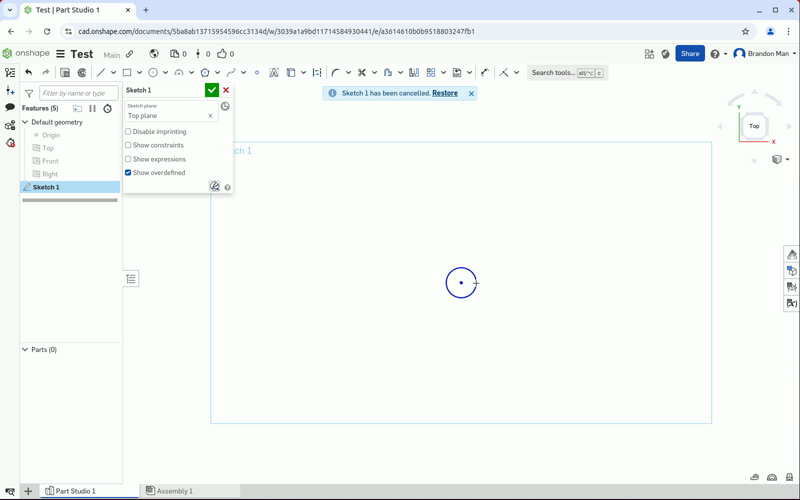
key_down(shift)
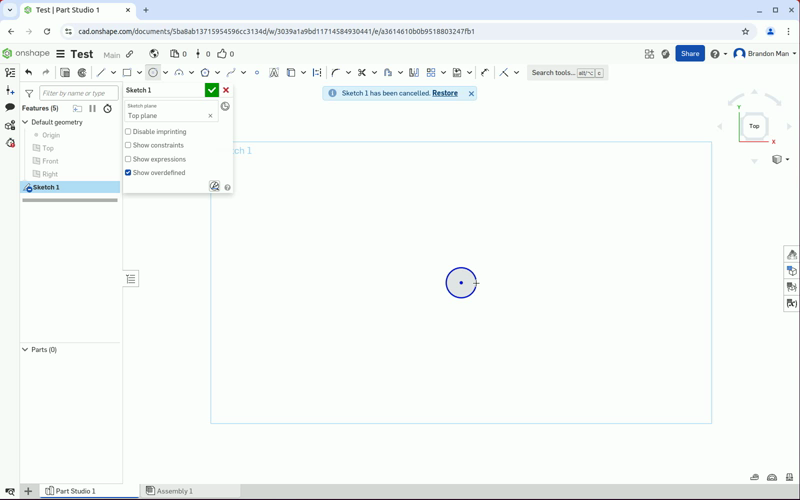
mouse_move(461, 282)
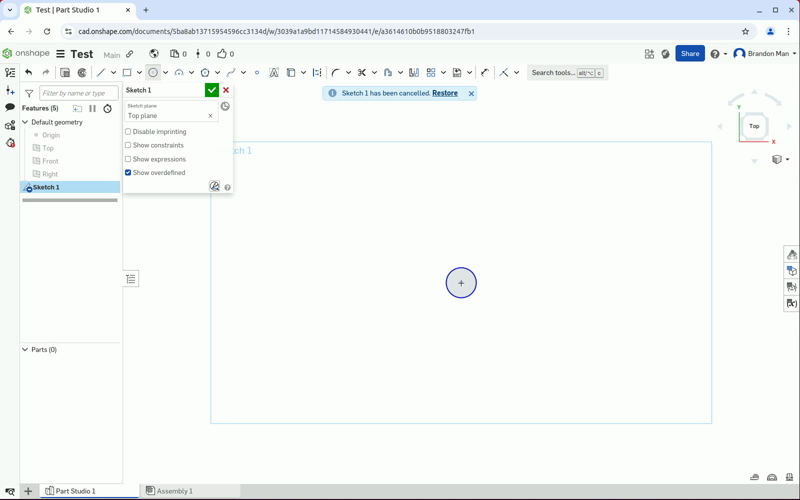
click(461, 282)
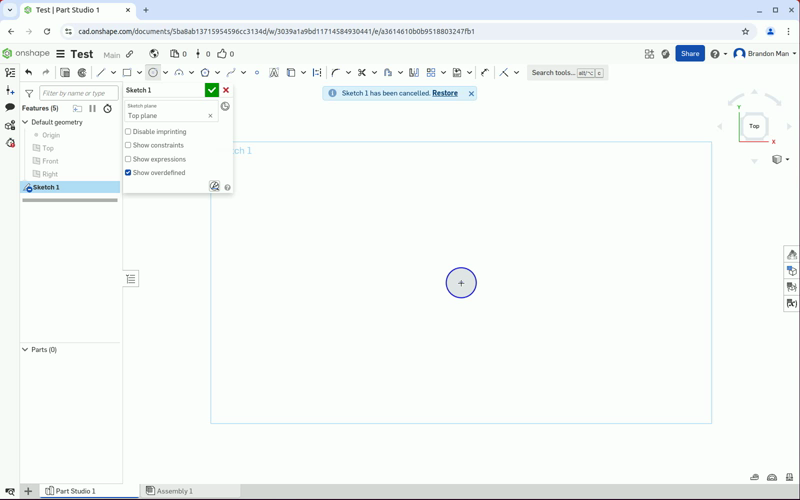
key_up(shift)
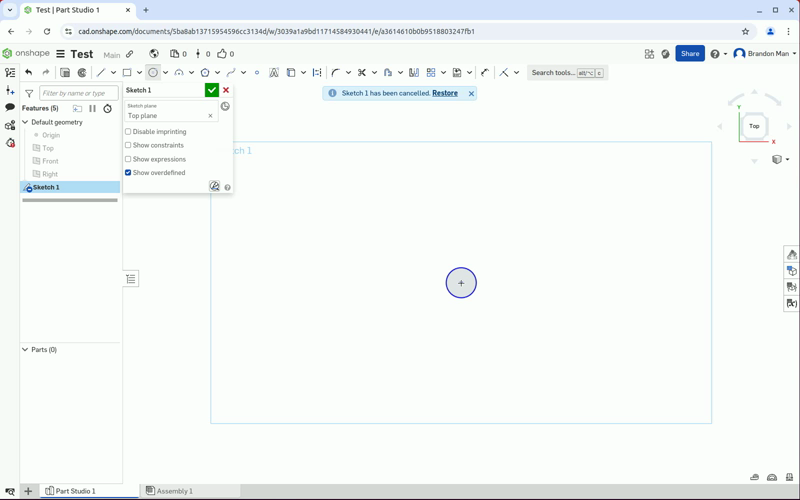
mouse_move(472, 282)
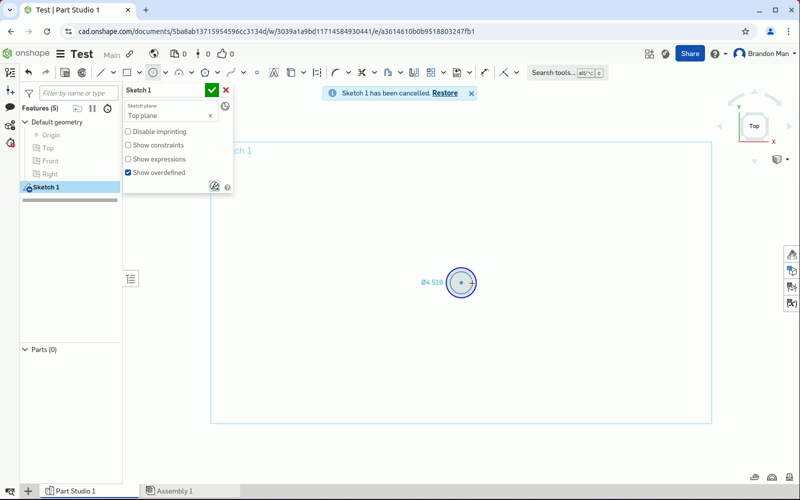
scroll(6)
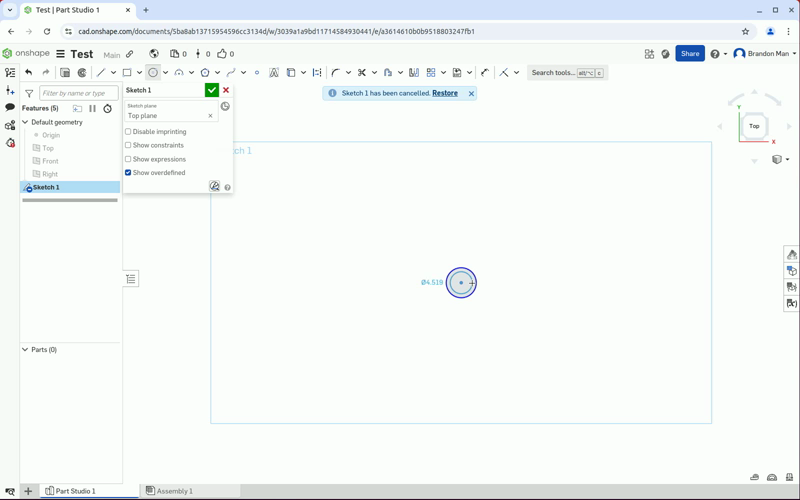
scroll(6)
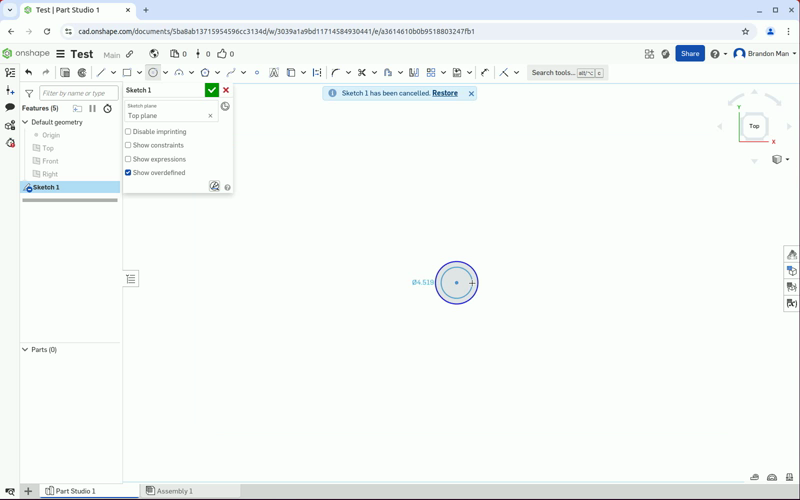
scroll(6)
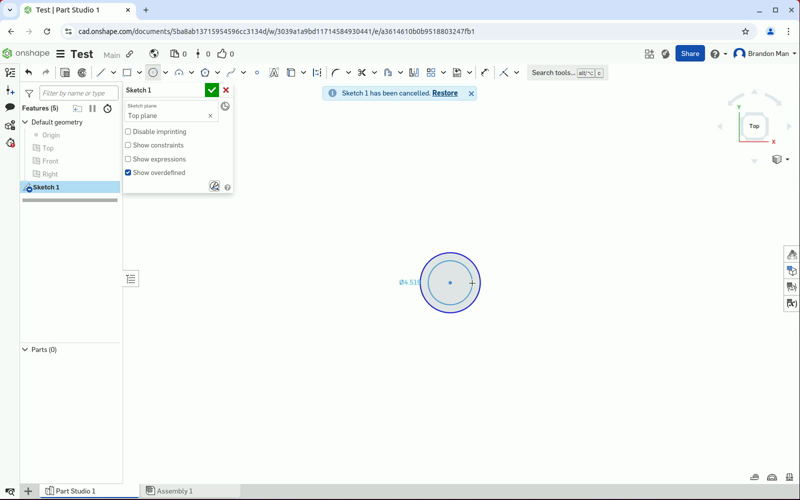
scroll(6)
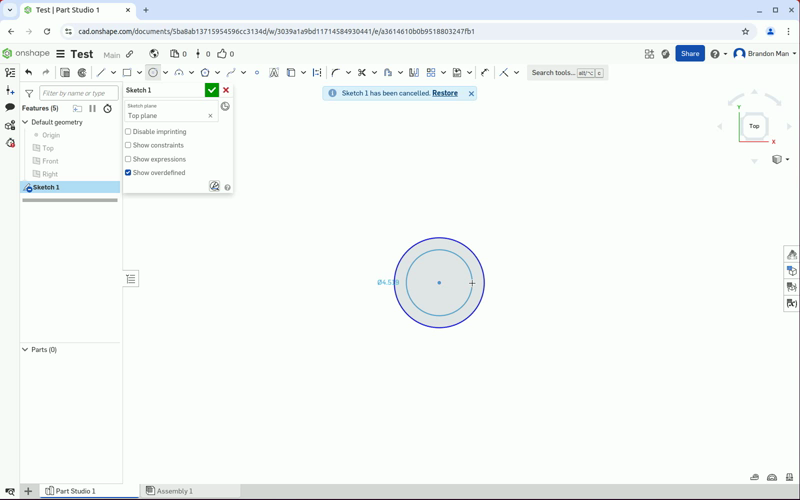
scroll(6)
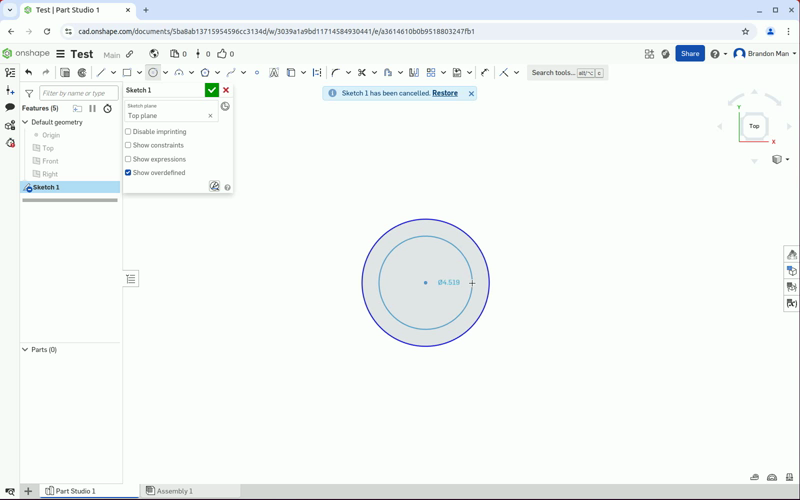
scroll(6)
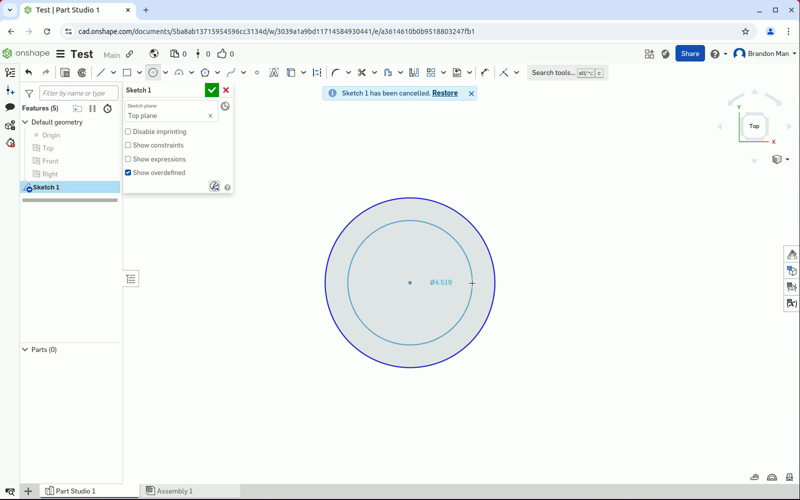
scroll(6)
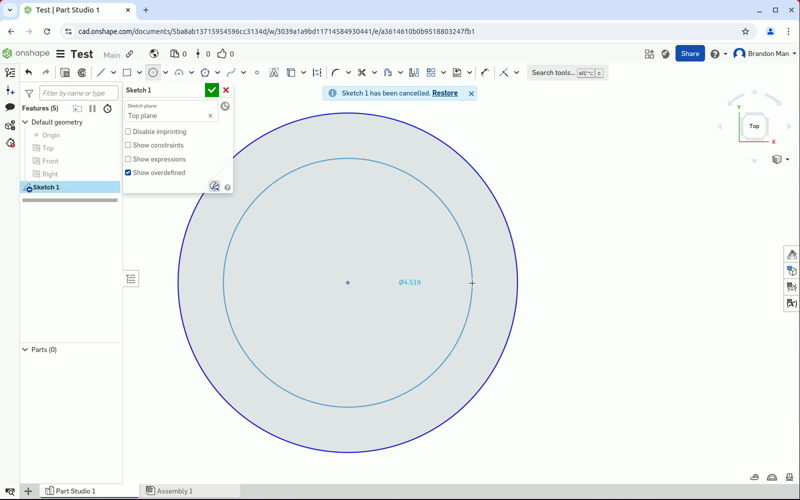
click(472, 282)
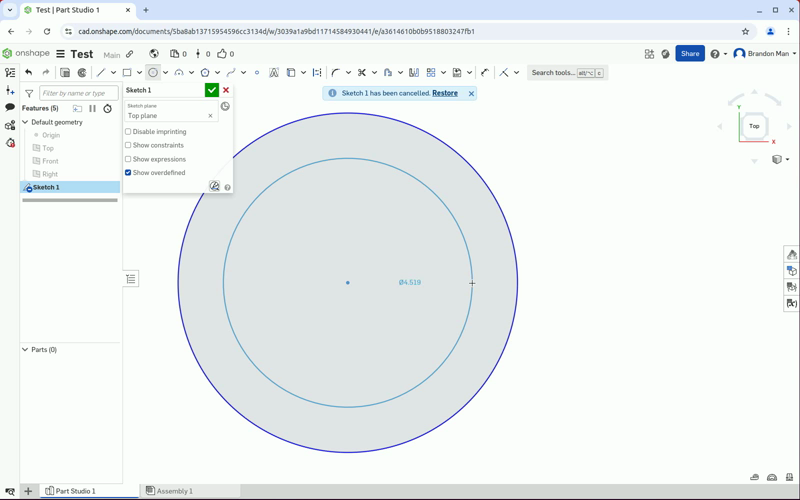
scroll(-6)
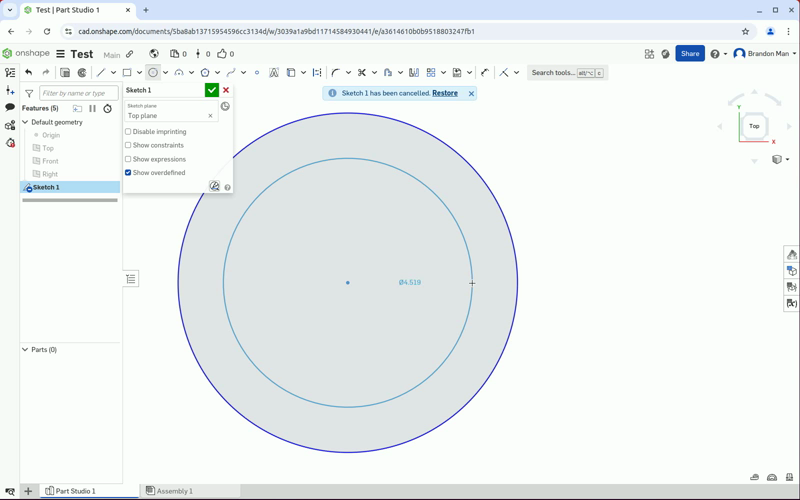
scroll(-6)
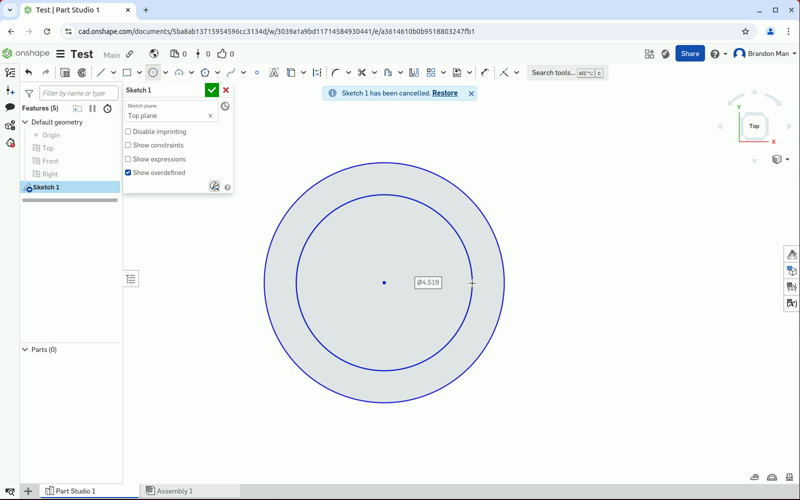
scroll(-6)
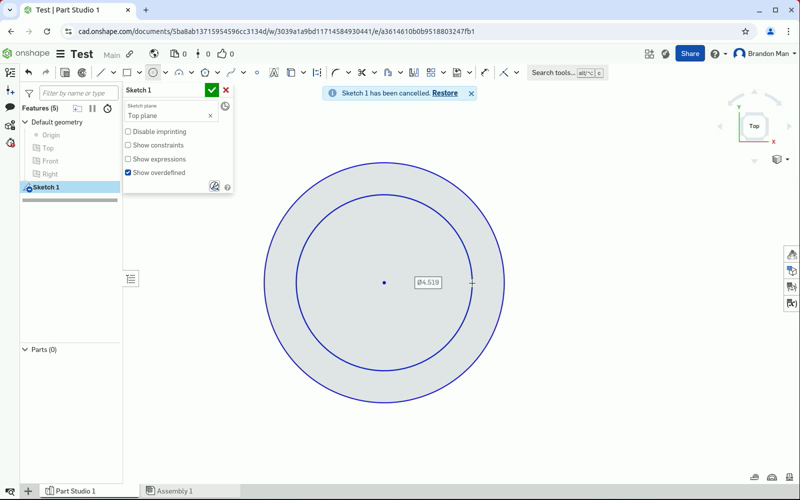
scroll(-6)
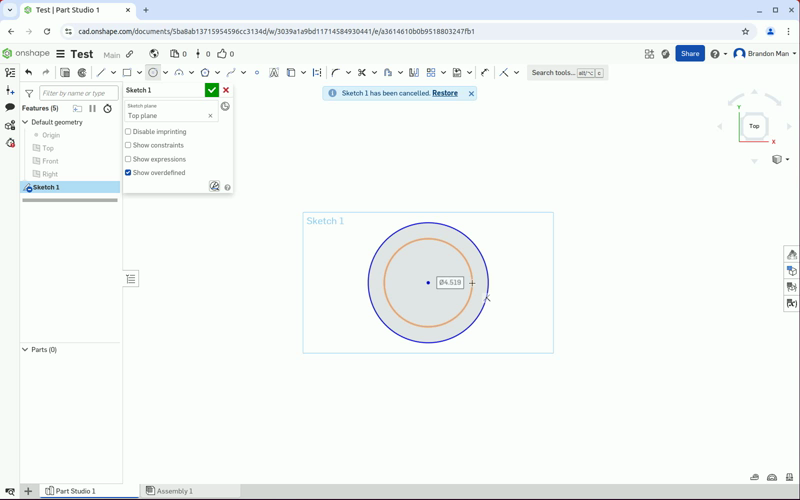
scroll(-6)
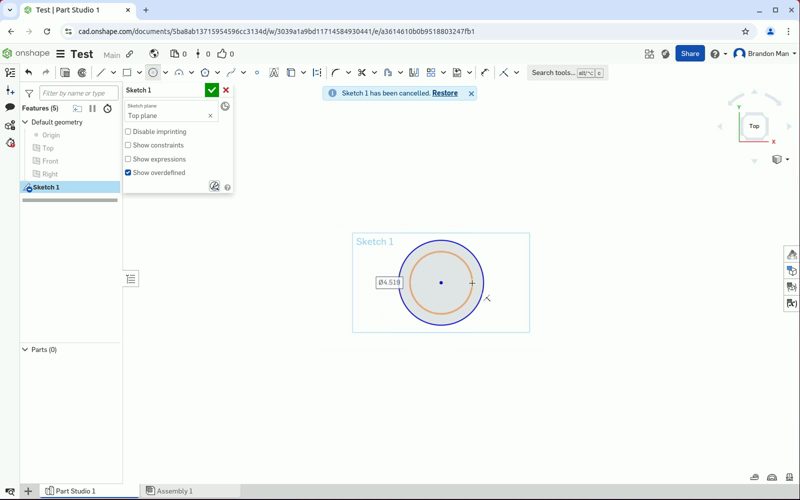
scroll(-6)
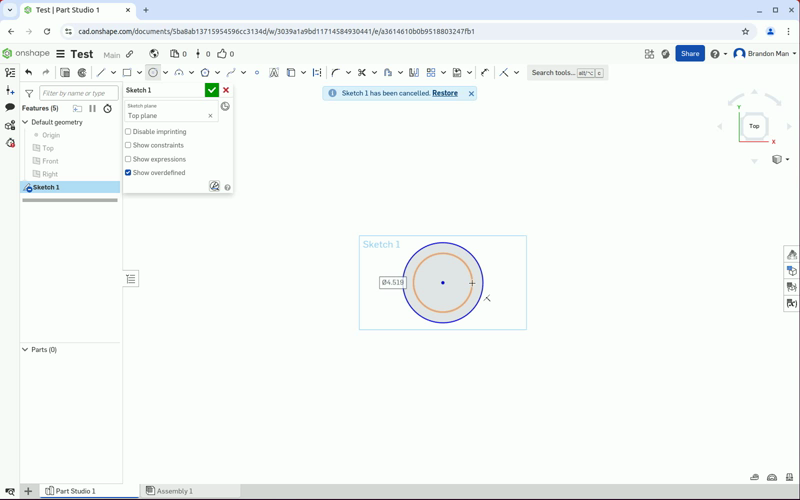
scroll(-6)
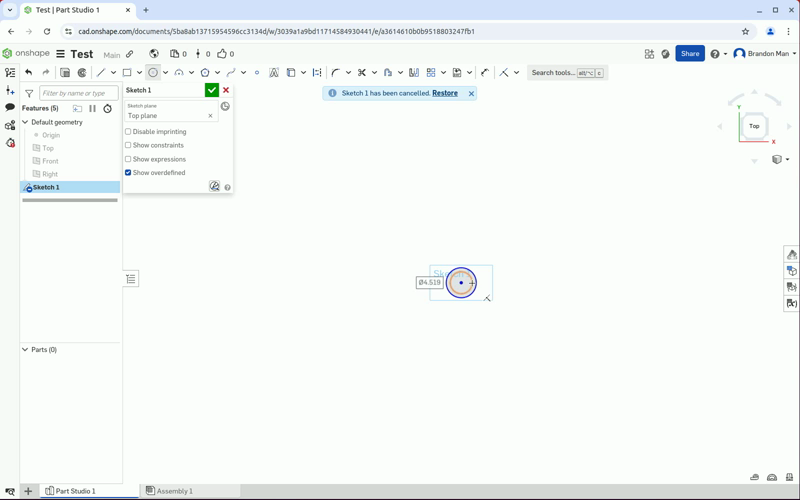
key(esc)
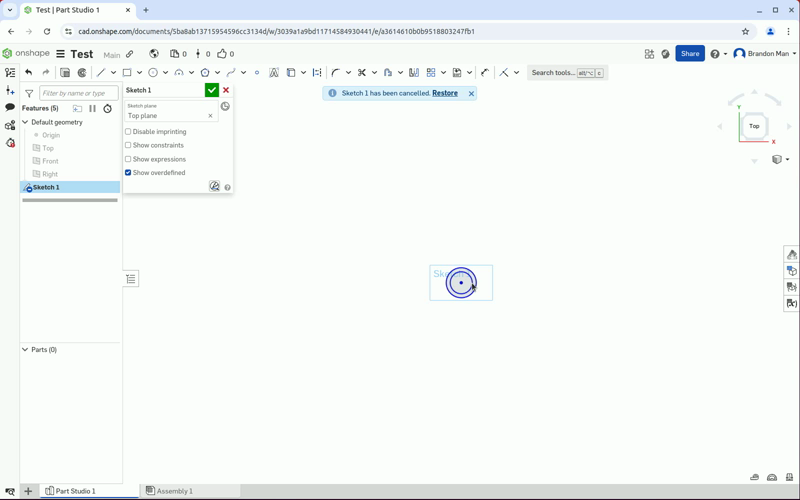
mouse_move(454, 273)
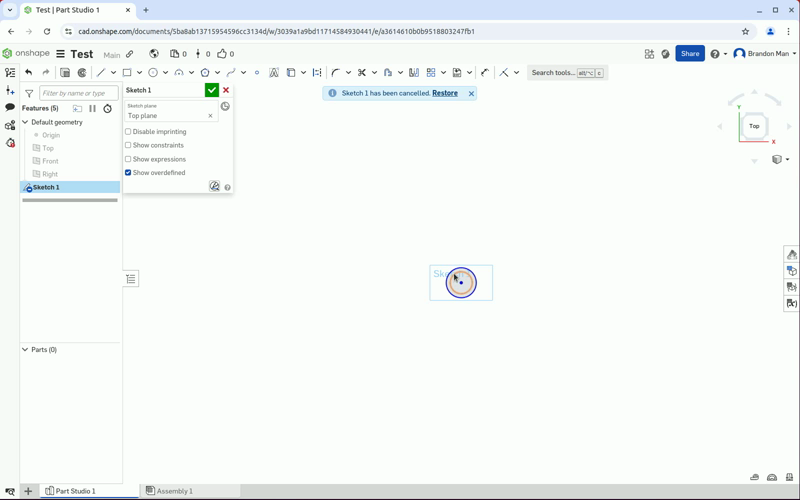
scroll(6)
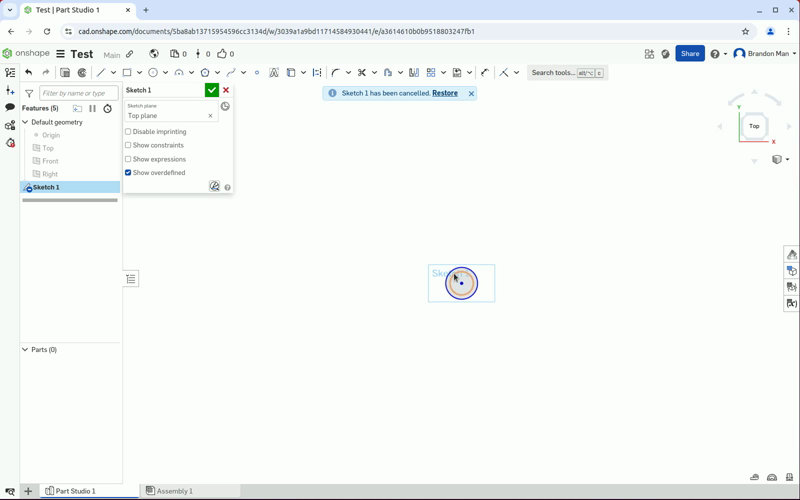
scroll(6)
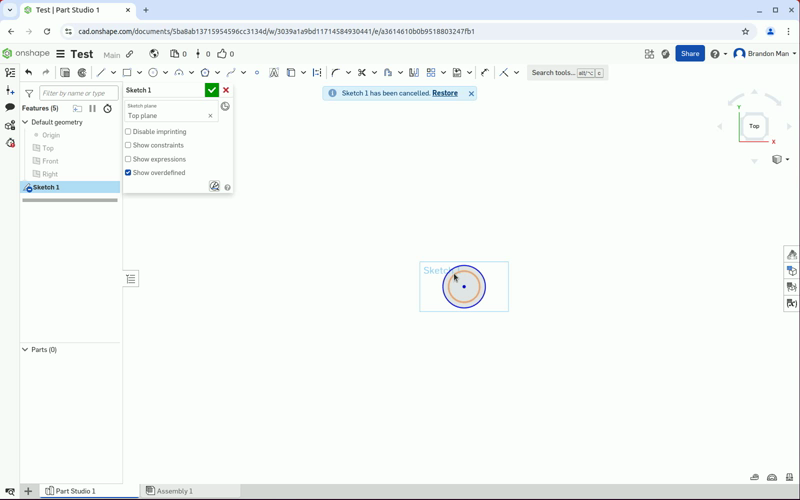
scroll(6)
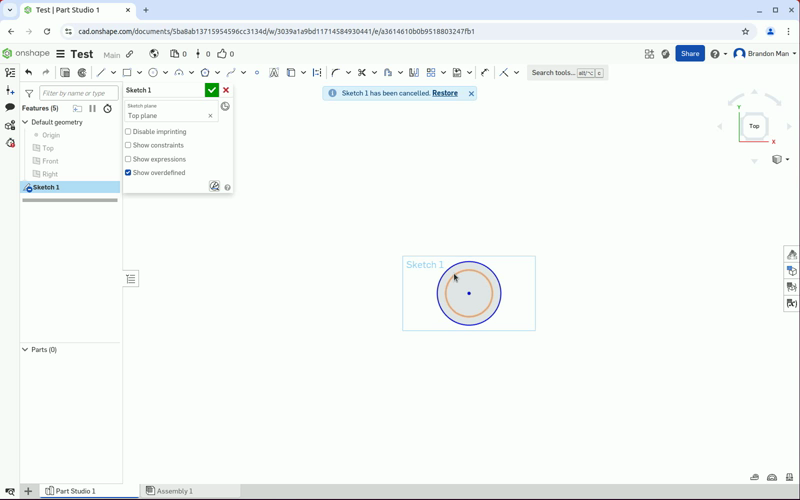
scroll(6)
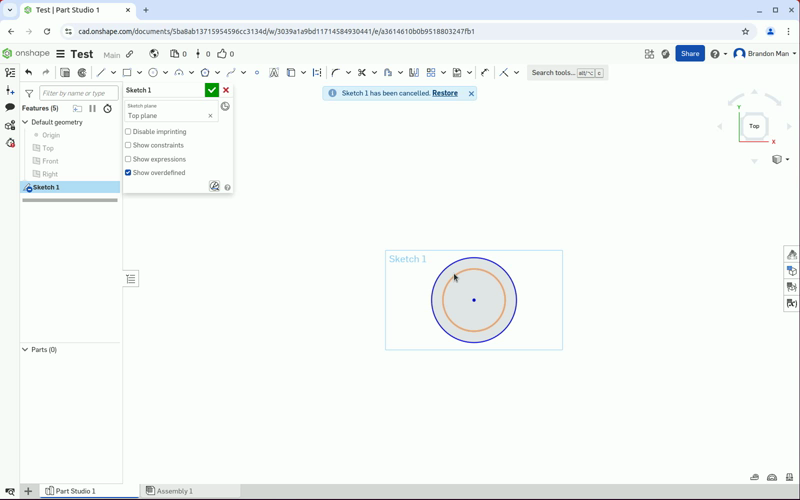
scroll(6)
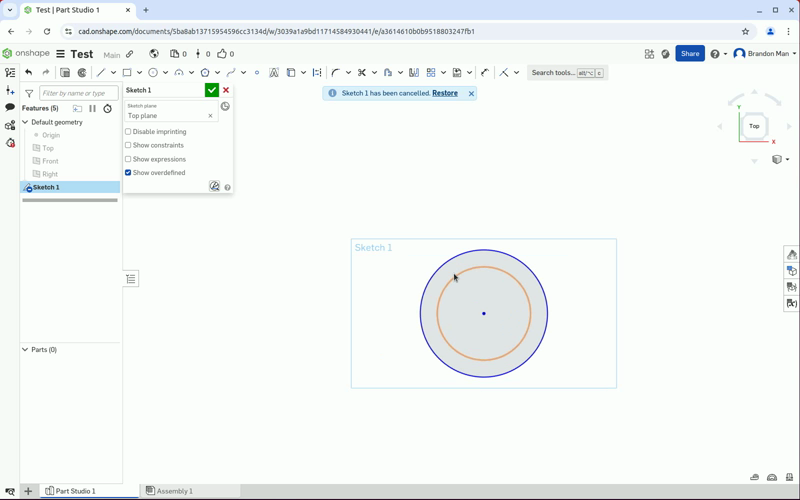
scroll(6)
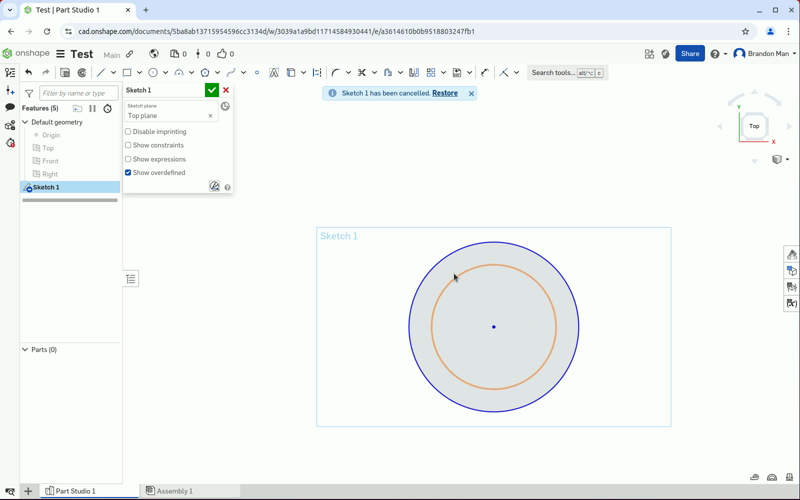
scroll(6)
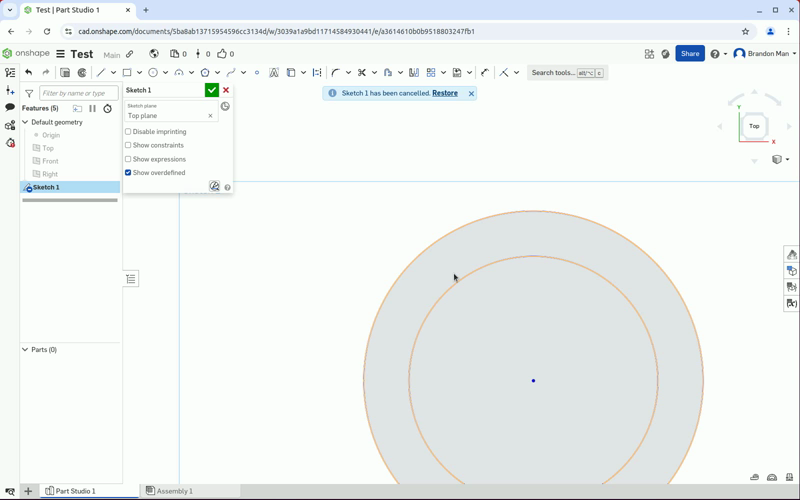
click(454, 273)
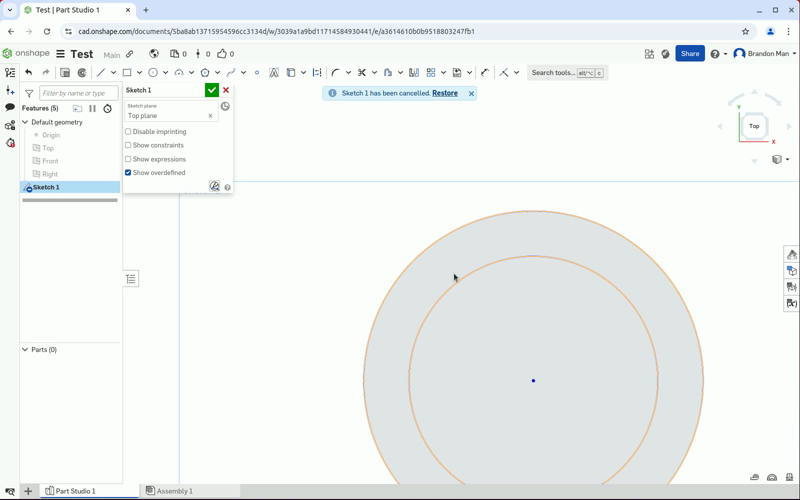
scroll(-6)
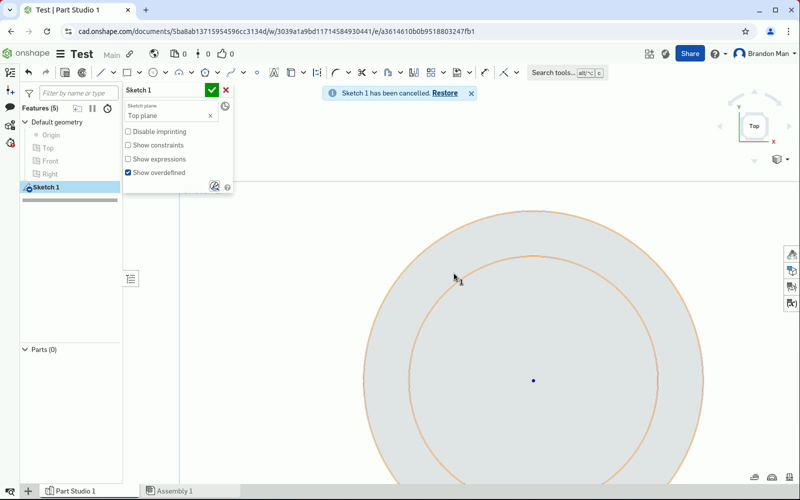
scroll(-6)
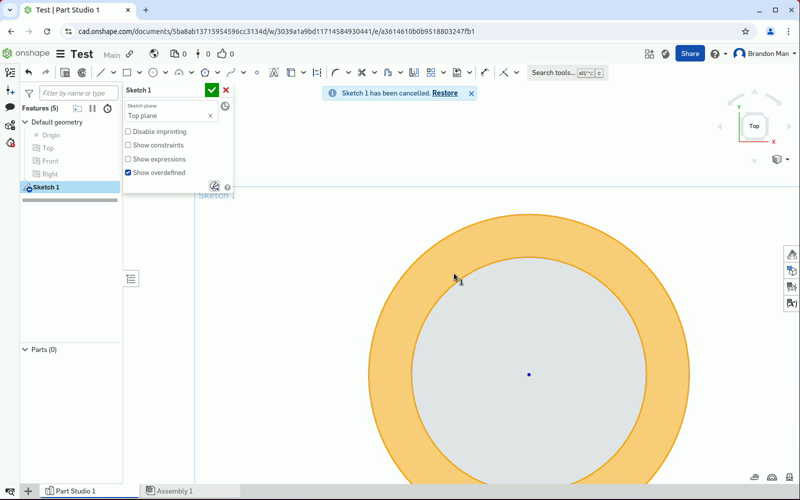
scroll(-6)
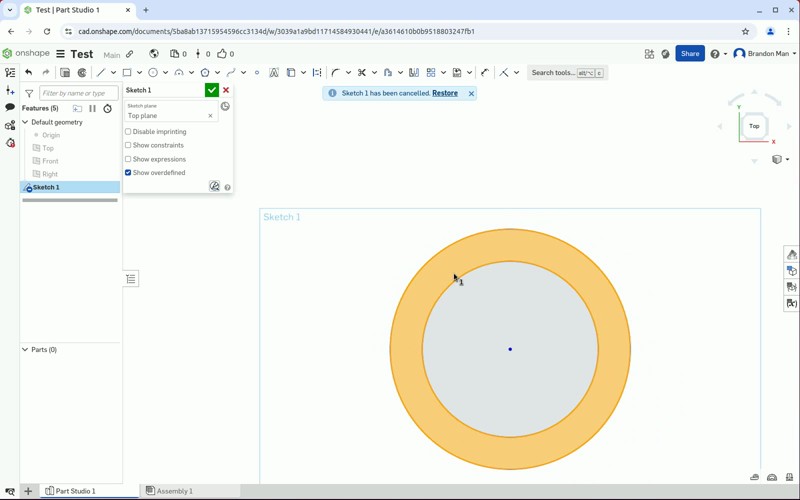
scroll(-6)
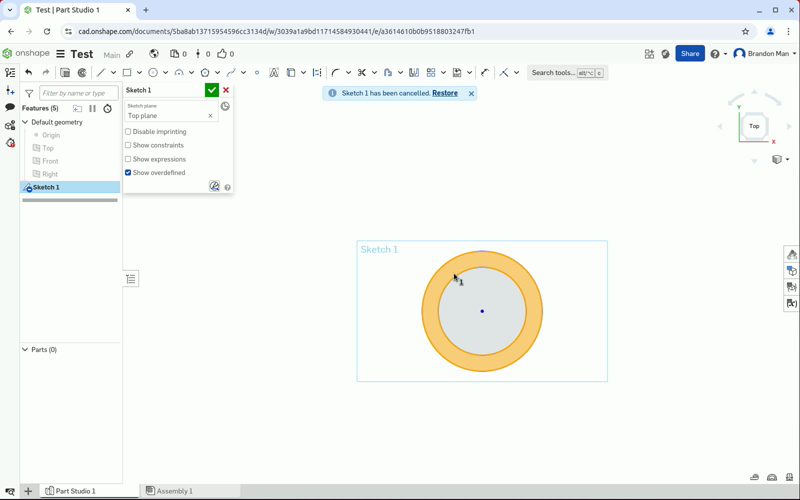
scroll(-6)
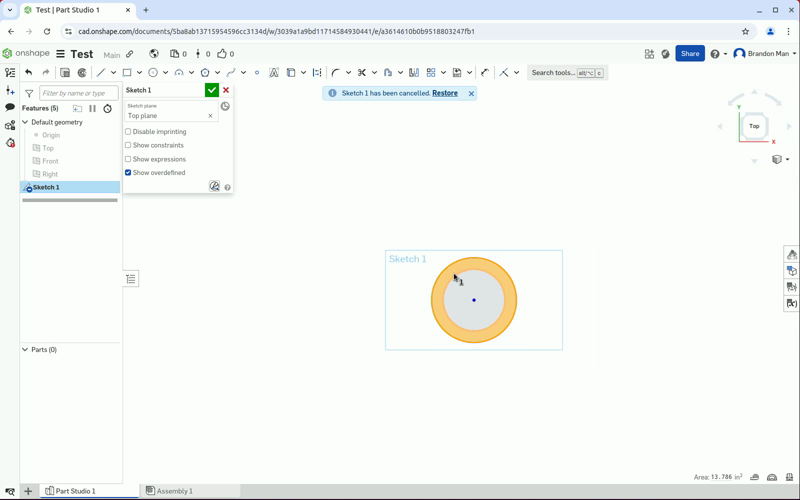
scroll(-6)
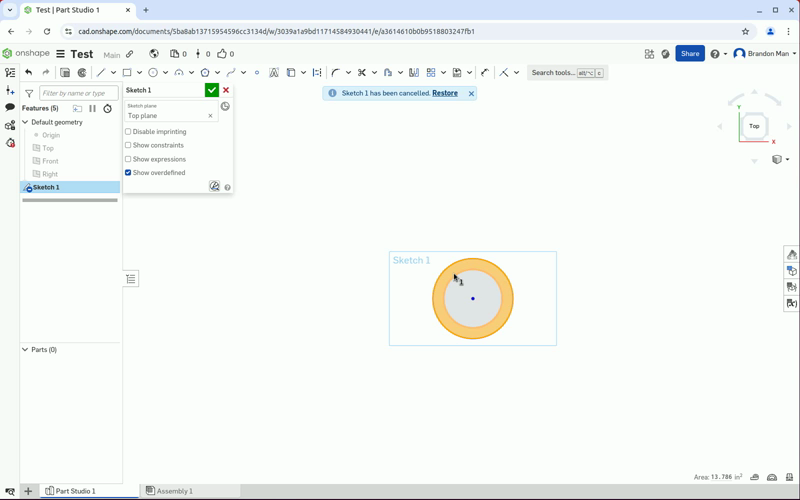
scroll(-6)
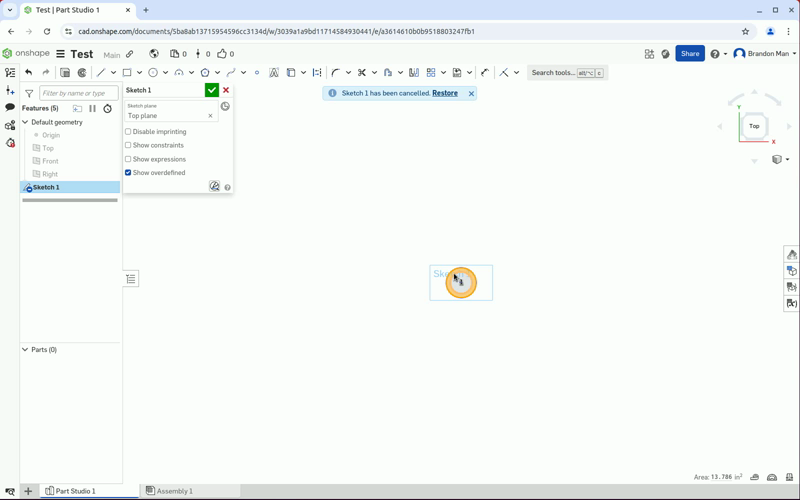
mouse_move(73, 352)
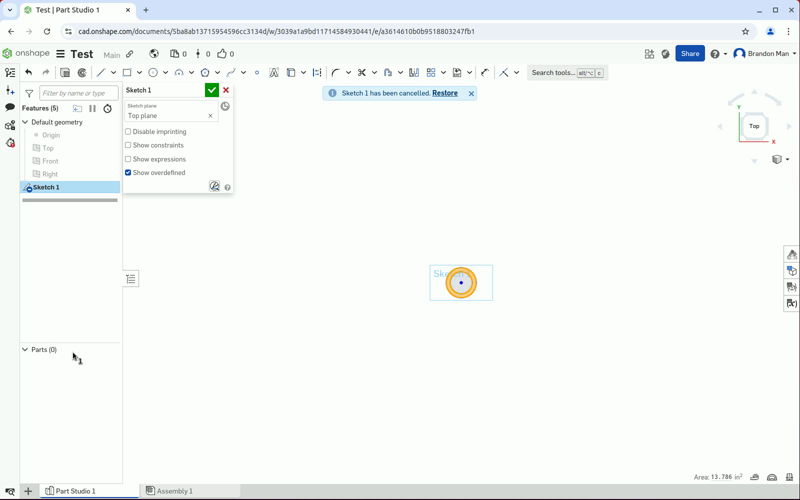
key(shift+y)
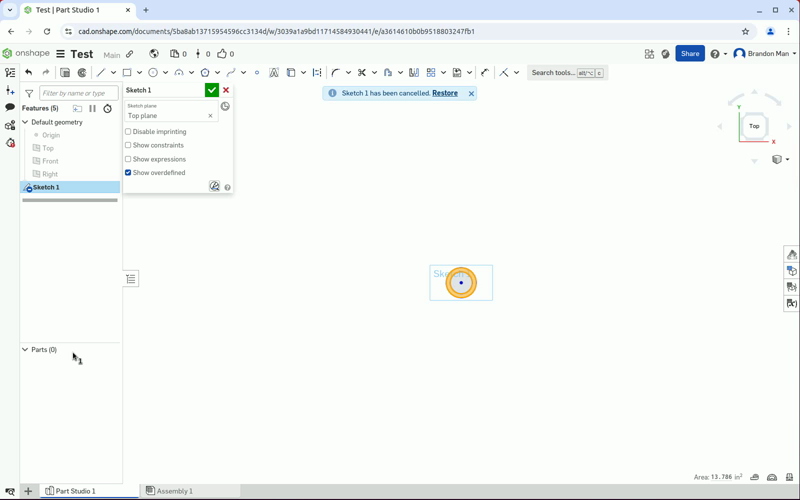
key(shift+e)
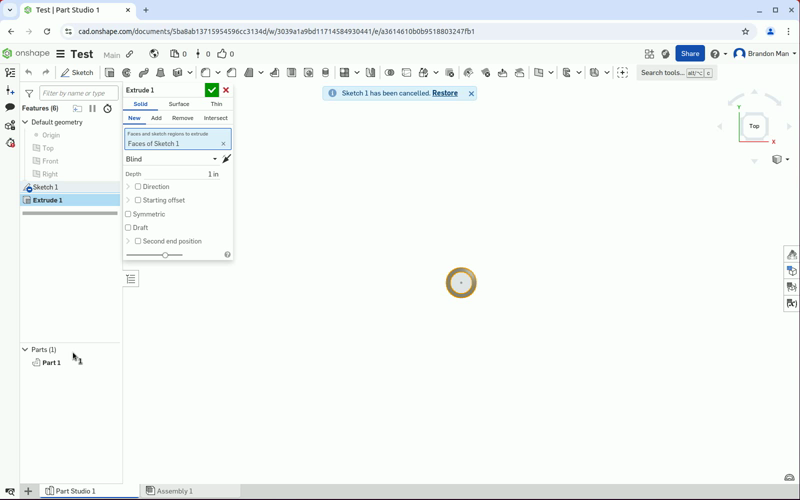
mouse_move(143, 106)
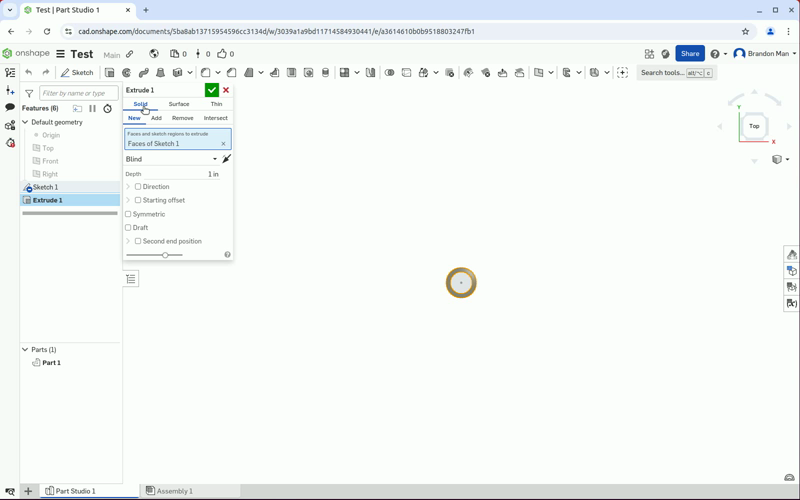
click(143, 106)
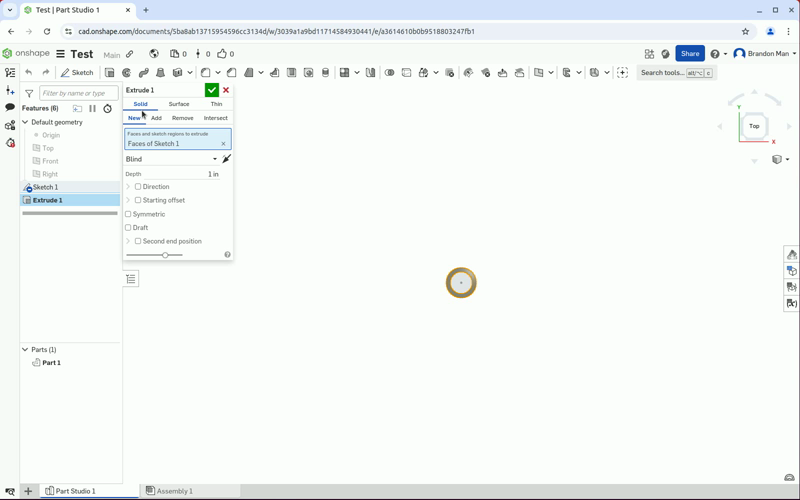
mouse_move(137, 120)
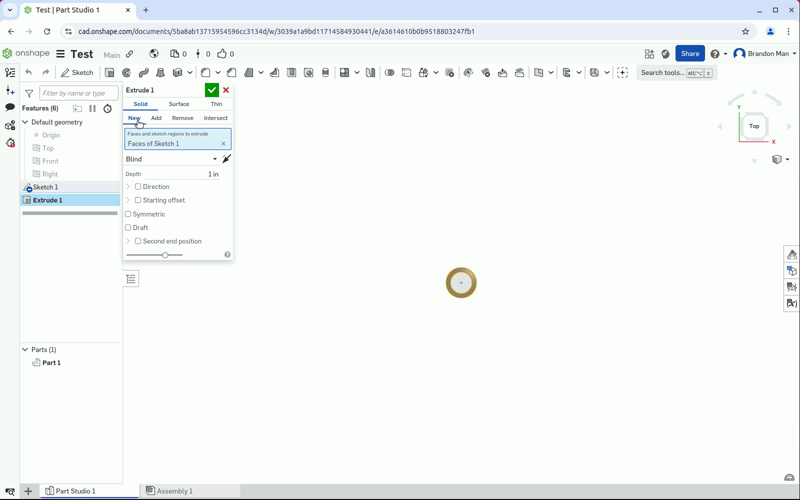
click(137, 120)
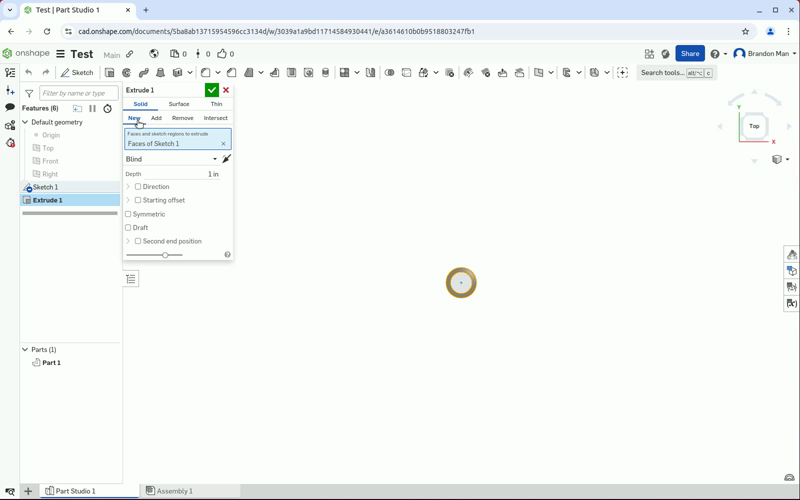
key(tab, 4)
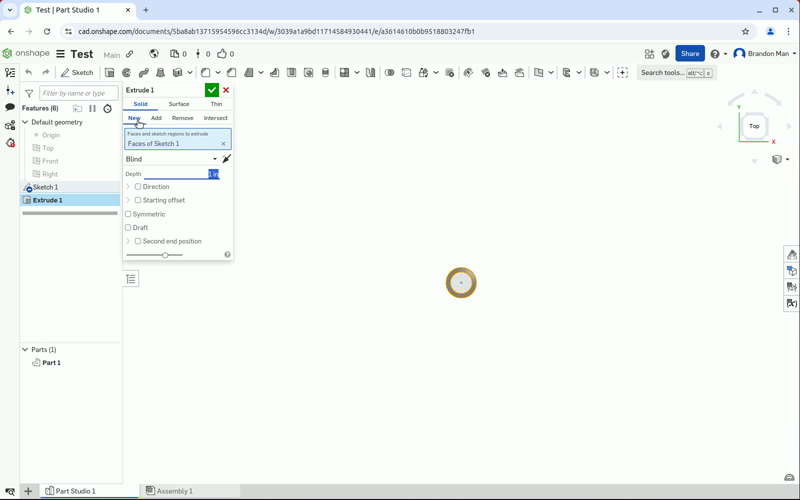
text(23.108)
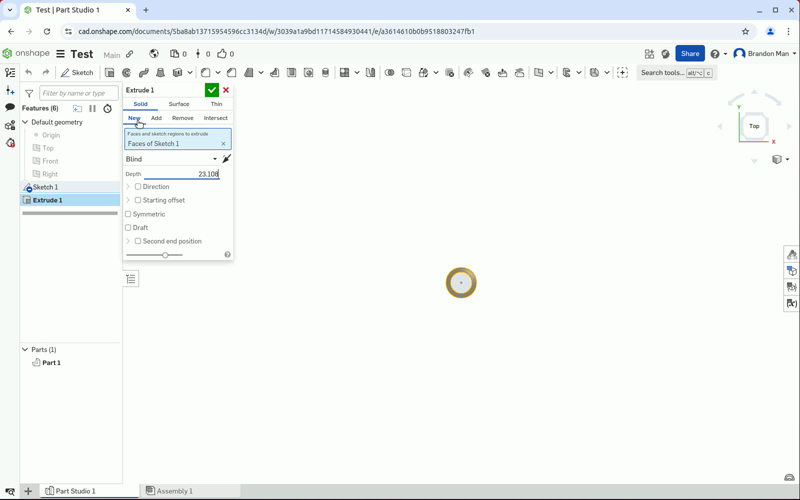
key(enter)
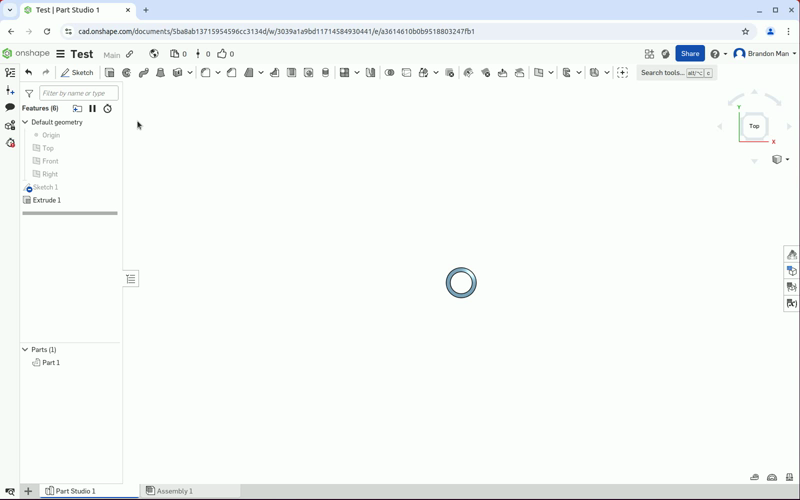
key(shift+h)
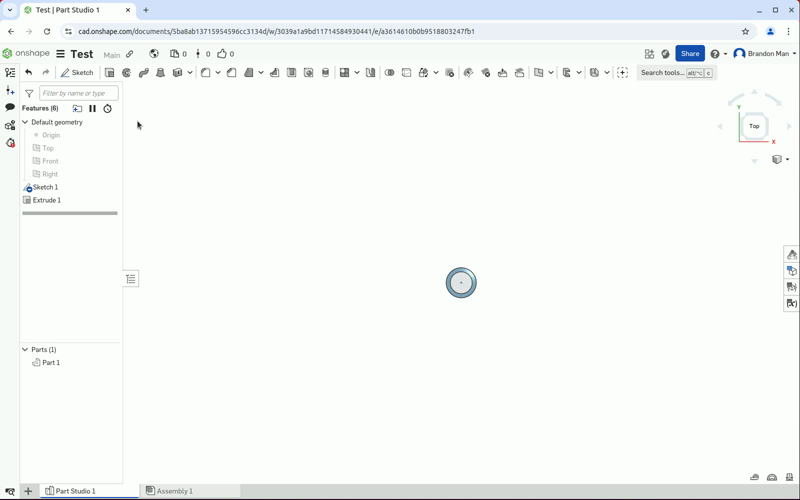
key(shift+h)
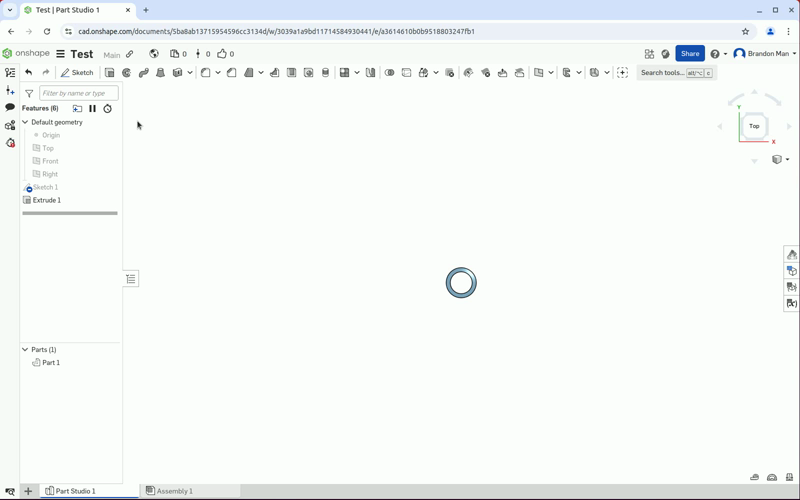
mouse_move(73, 189)
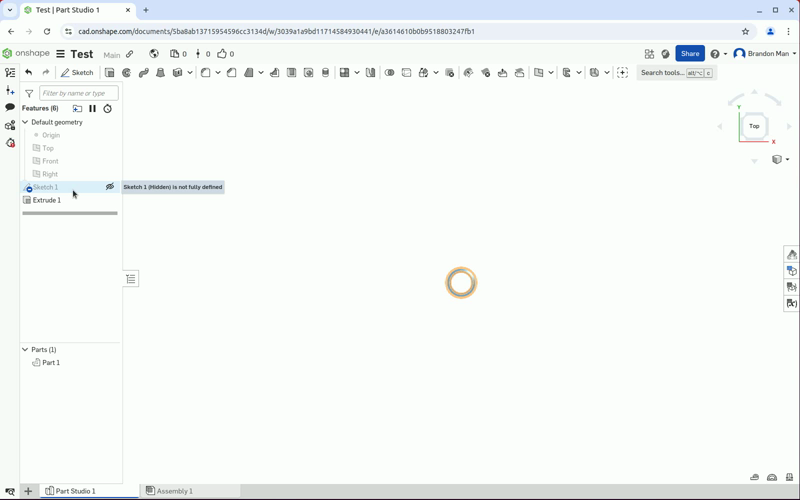
click(73, 189)
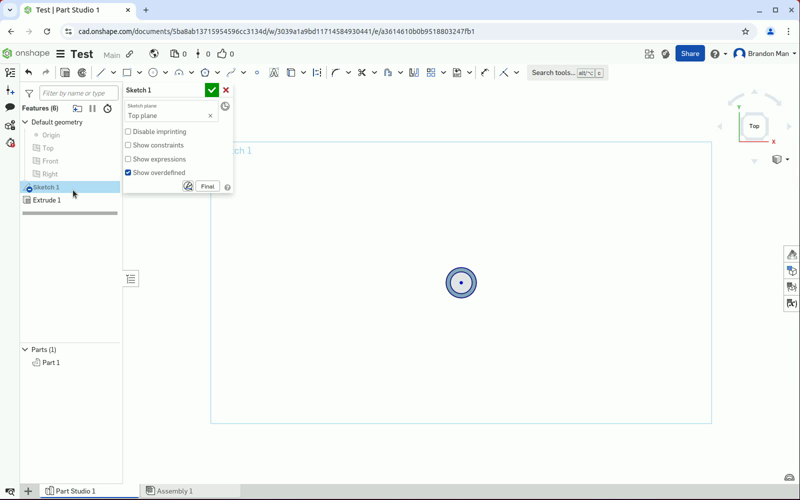
mouse_move(229, 92)
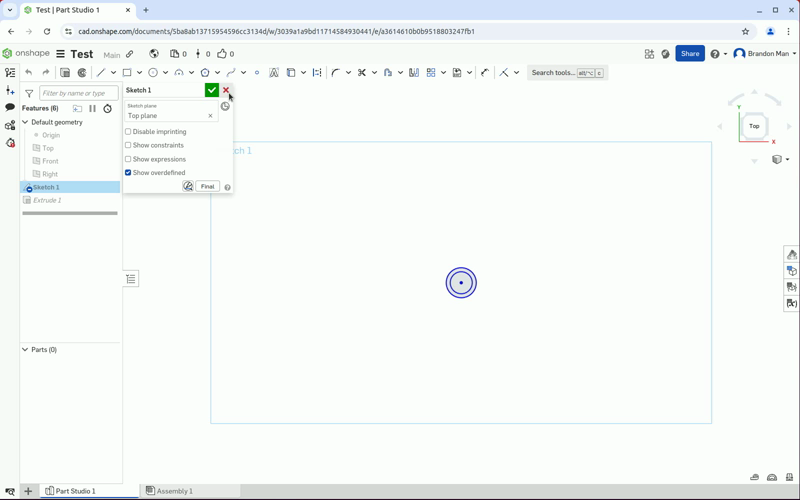
click(229, 92)
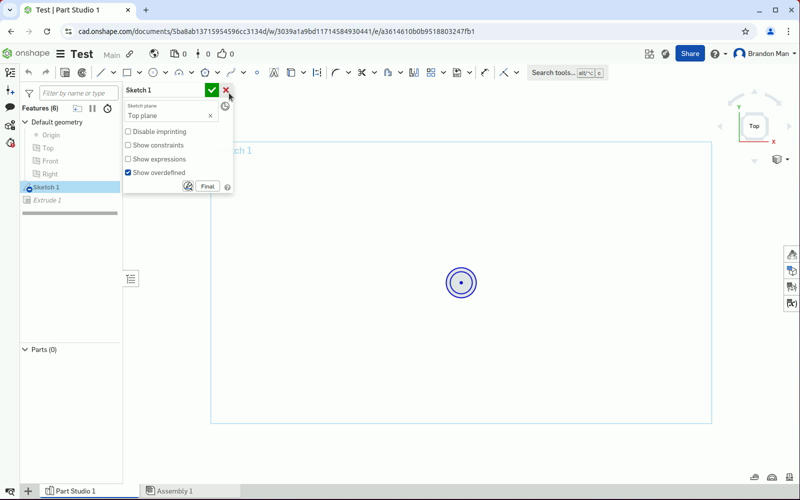
key(shift+s)
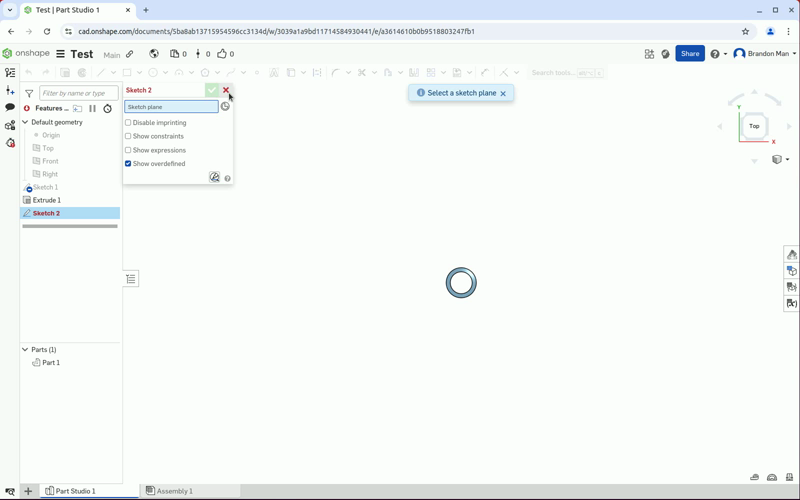
mouse_move(73, 150)
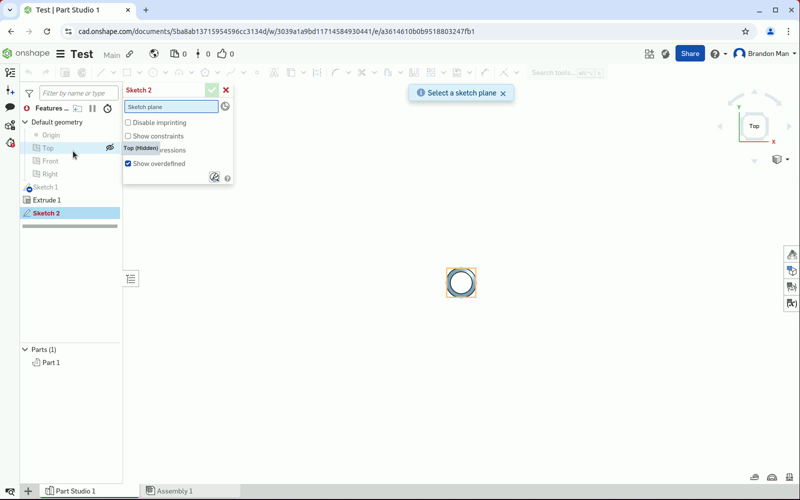
click(73, 150)
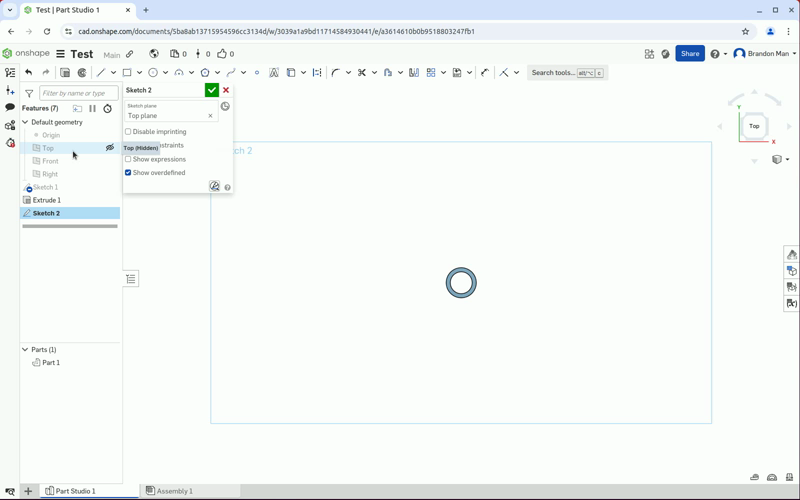
mouse_move(73, 352)
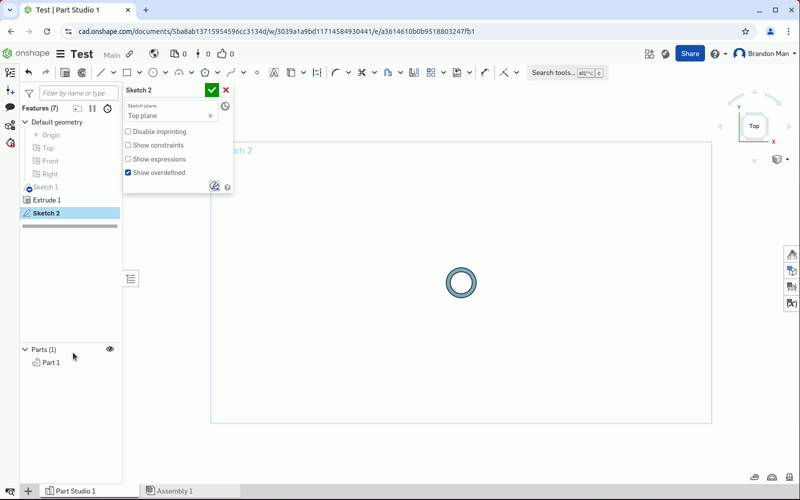
key(y)
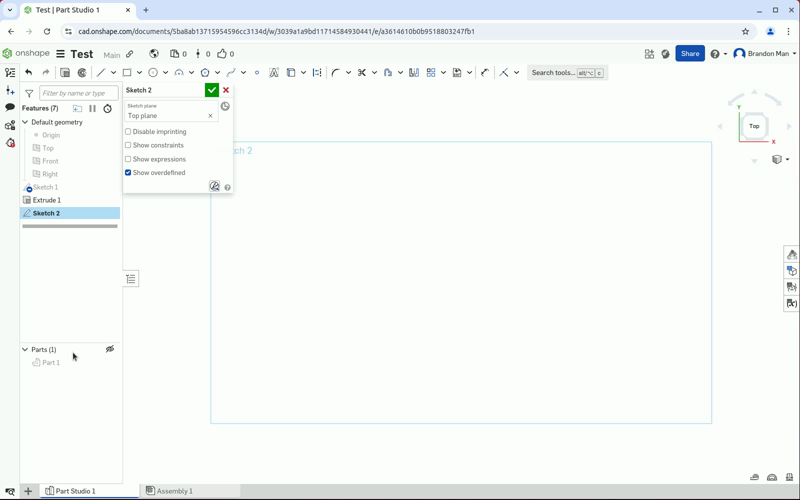
key(c)
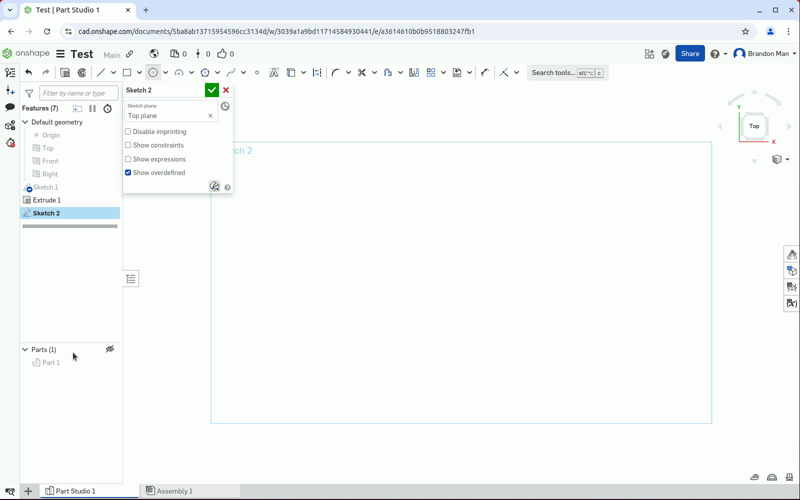
key_down(shift)
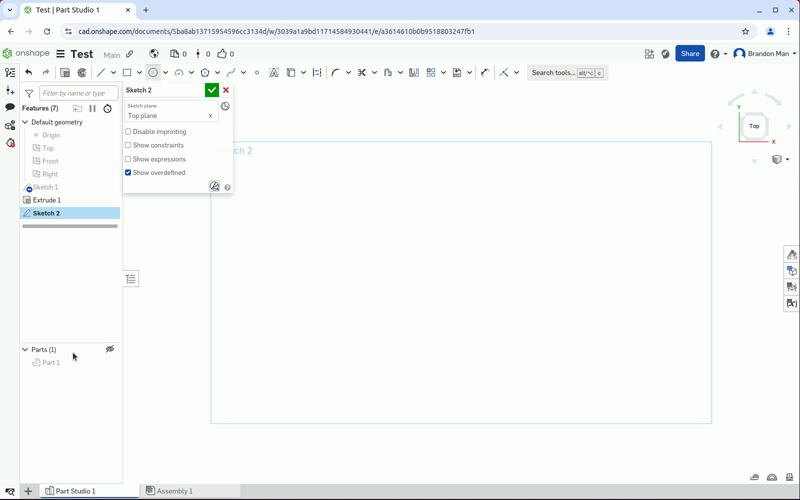
mouse_move(461, 282)
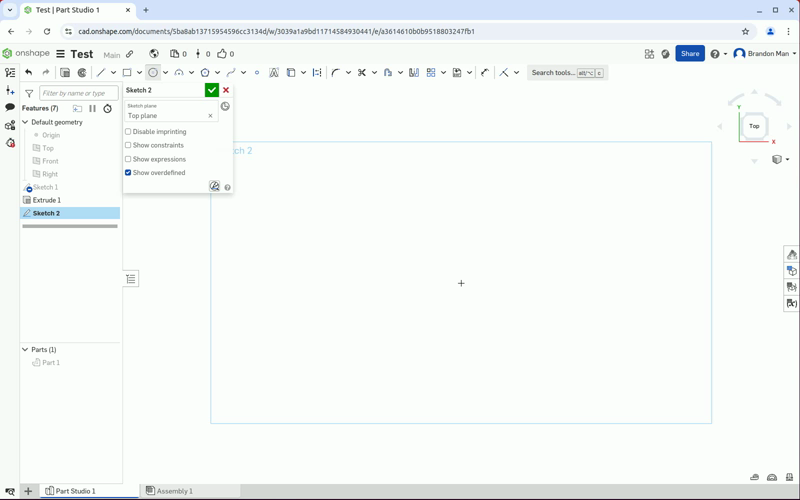
click(461, 282)
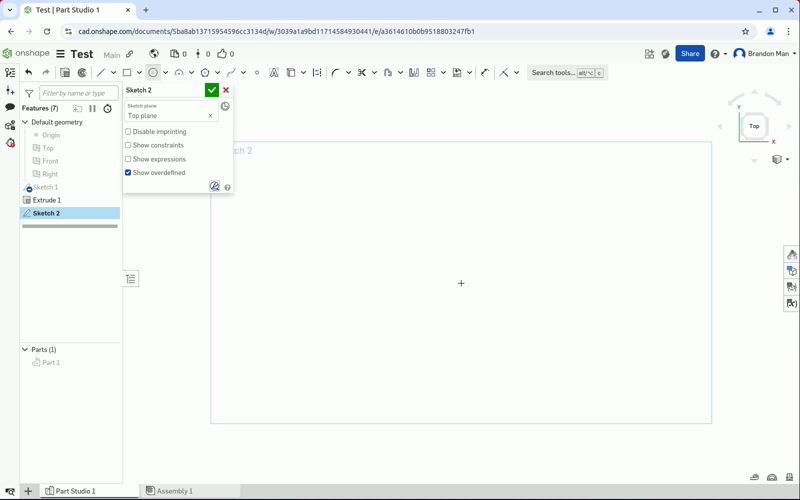
key_up(shift)
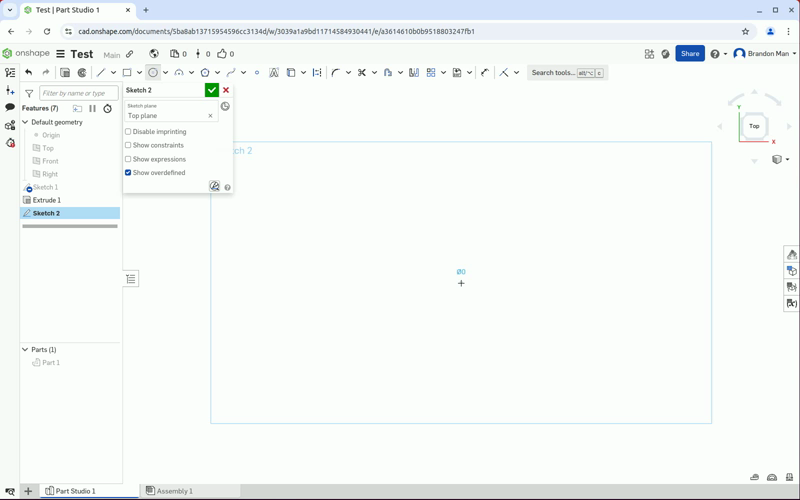
mouse_move(472, 282)
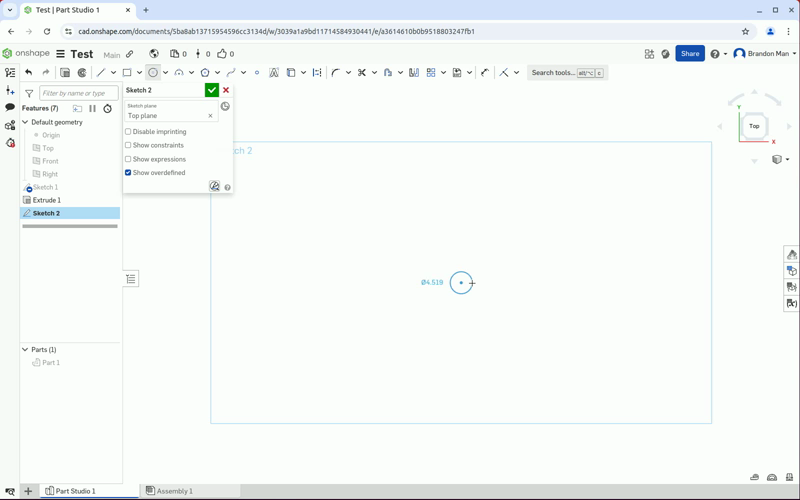
click(472, 282)
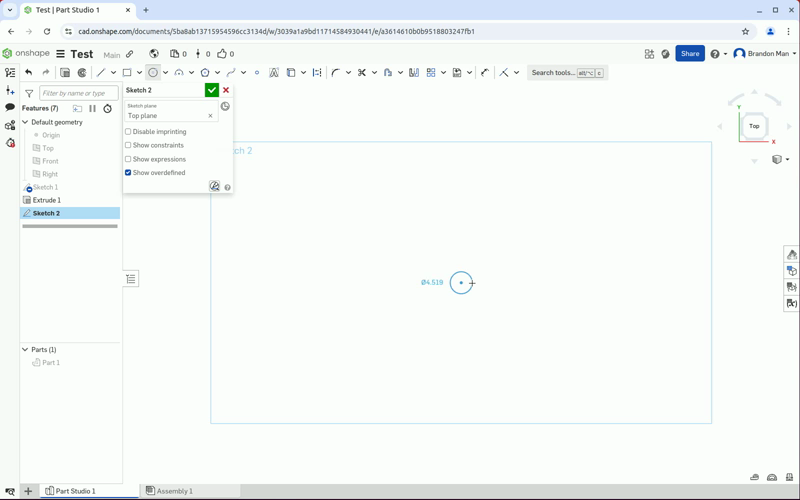
key(esc)
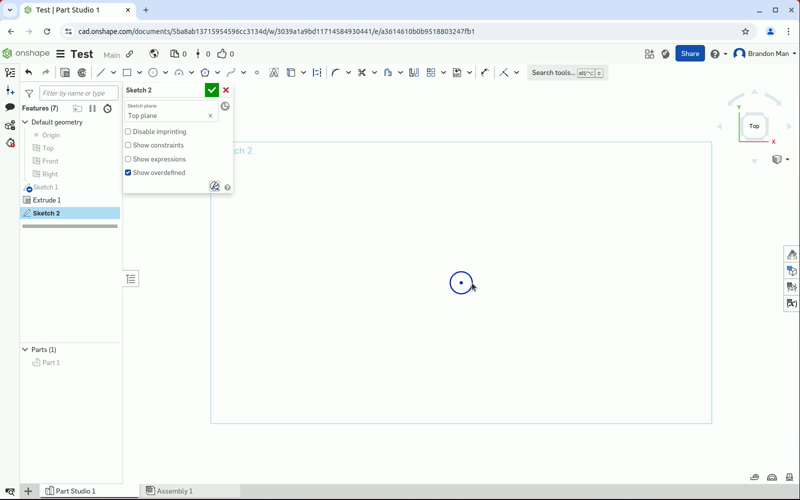
key(c)
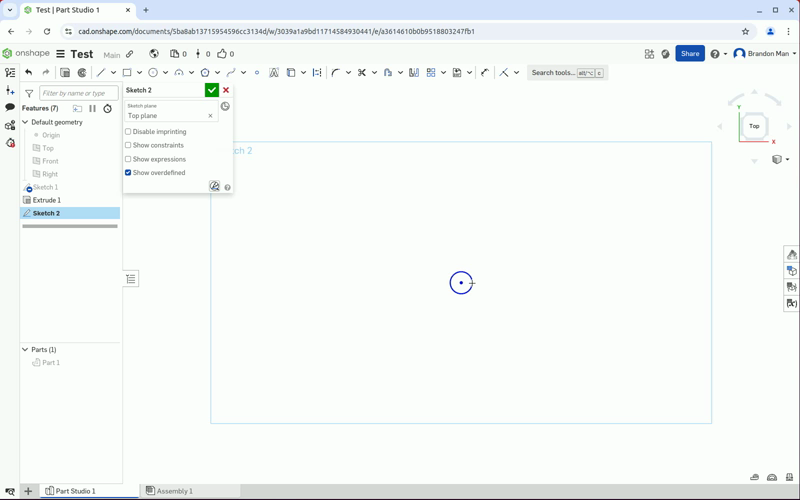
key_down(shift)
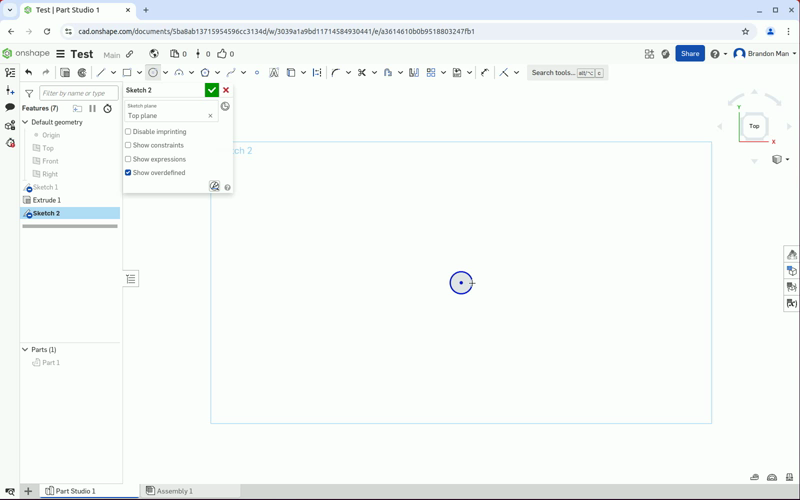
mouse_move(461, 282)
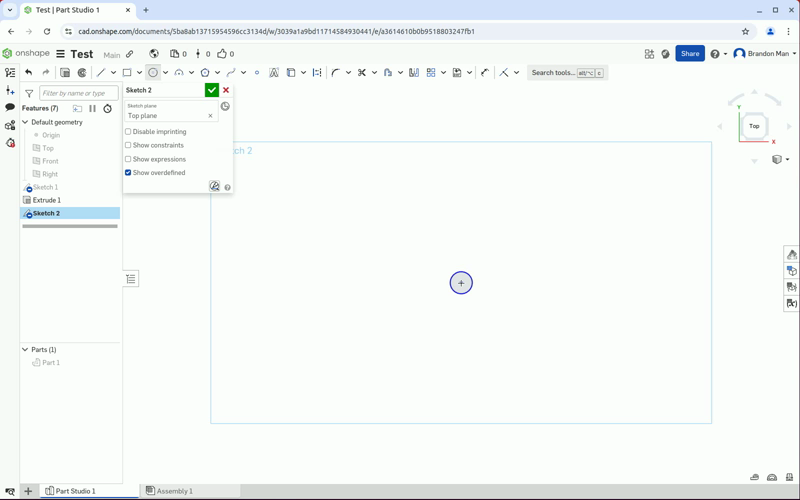
click(461, 282)
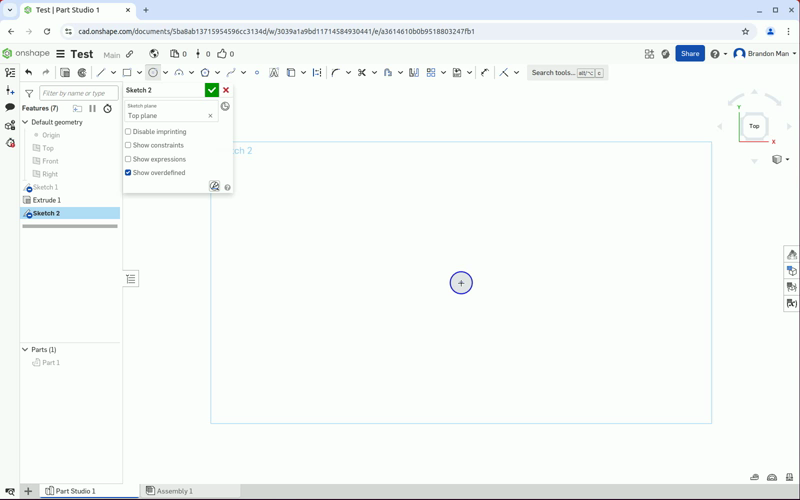
key_up(shift)
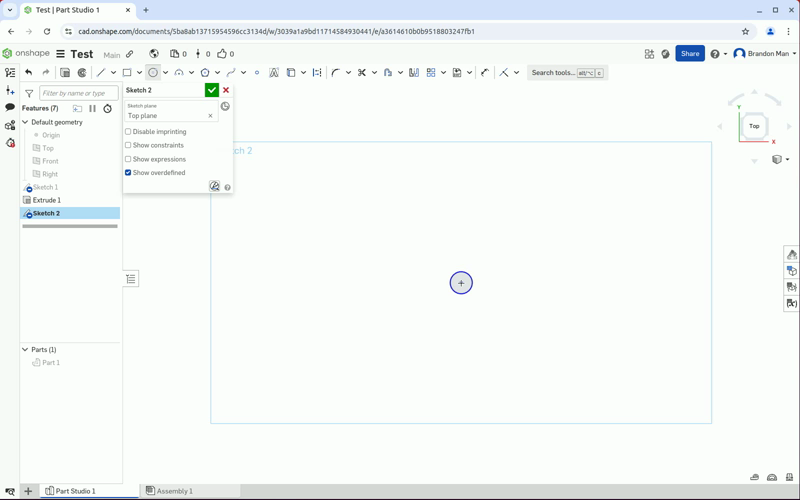
mouse_move(470, 282)
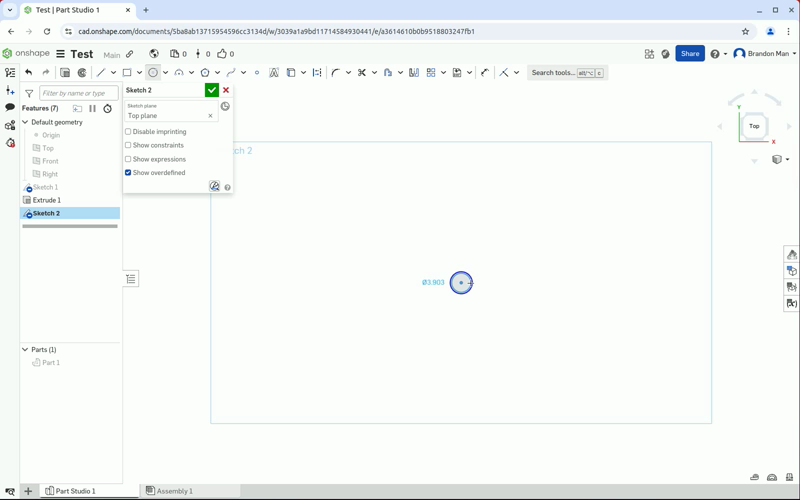
scroll(6)
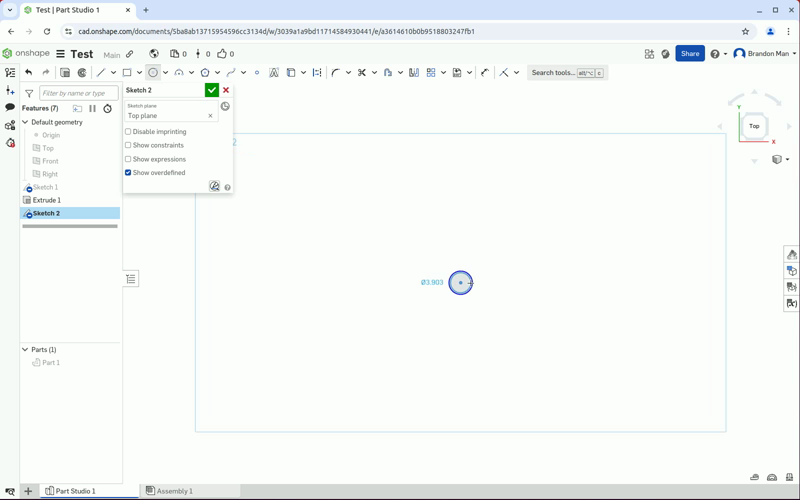
scroll(6)
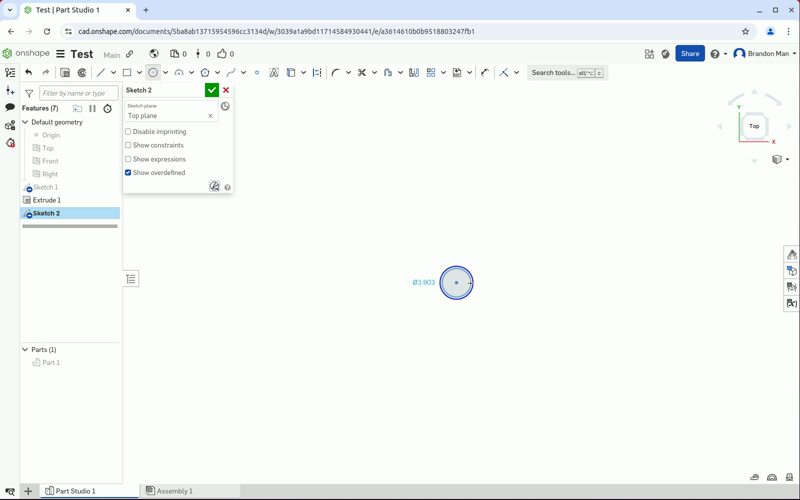
scroll(6)
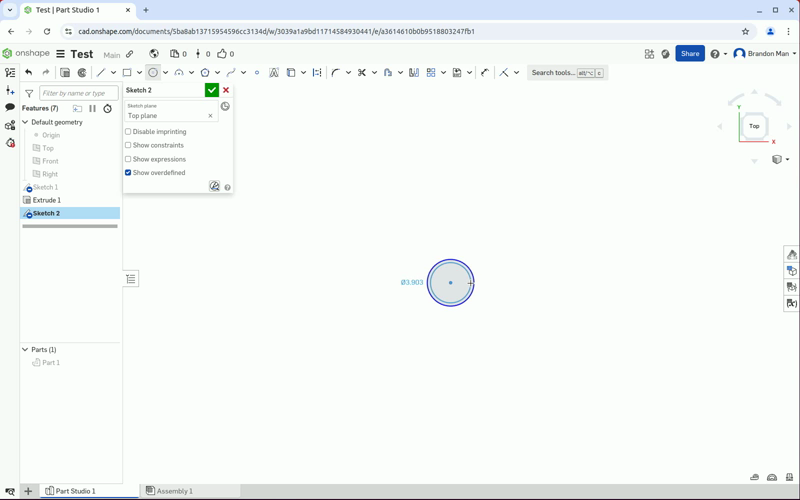
scroll(6)
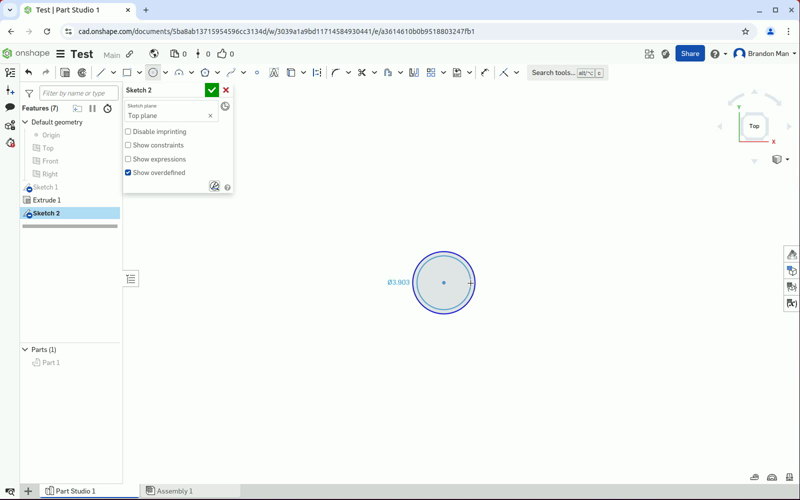
scroll(6)
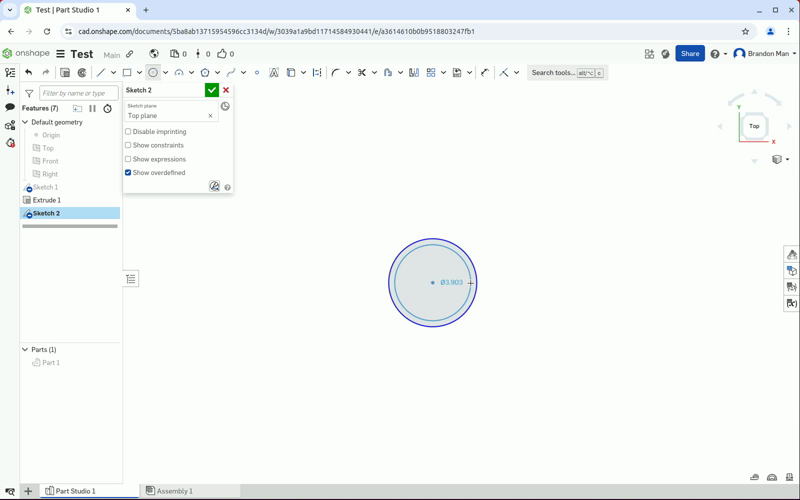
scroll(6)
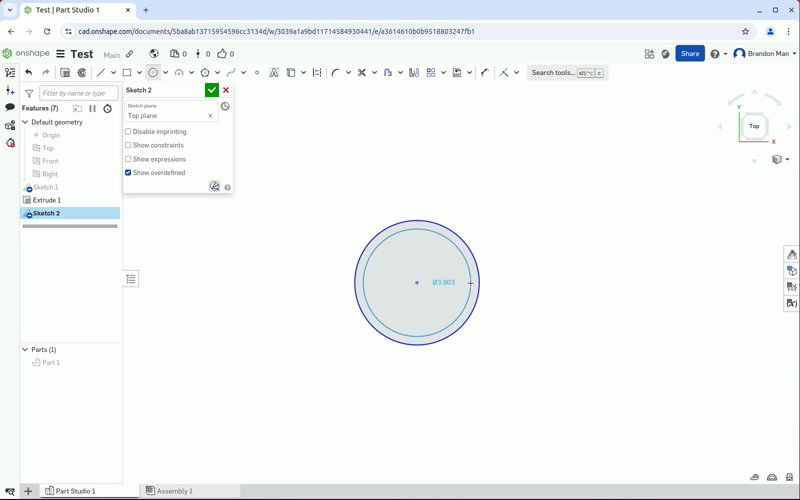
scroll(6)
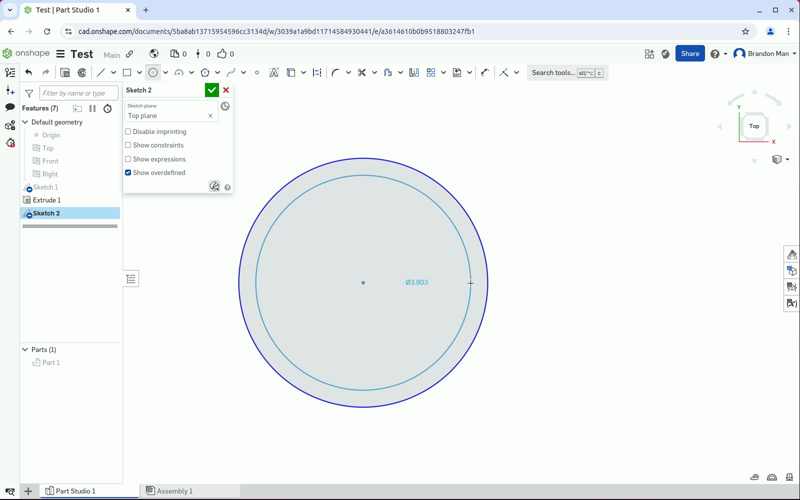
click(470, 282)
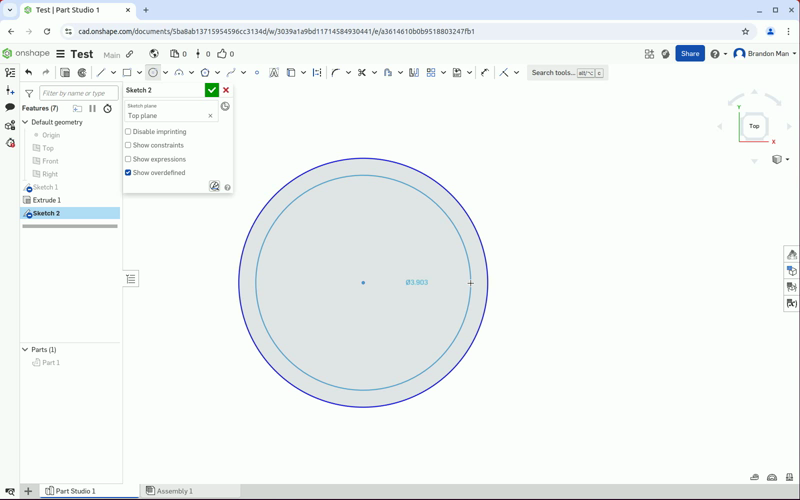
scroll(-6)
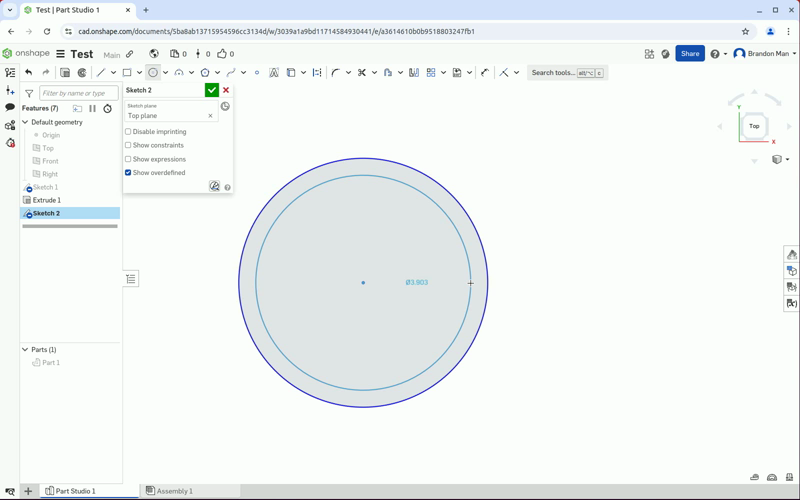
scroll(-6)
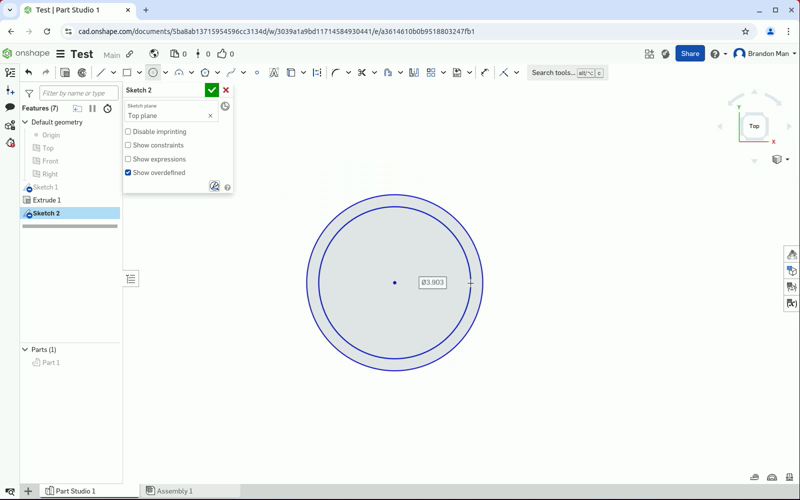
scroll(-6)
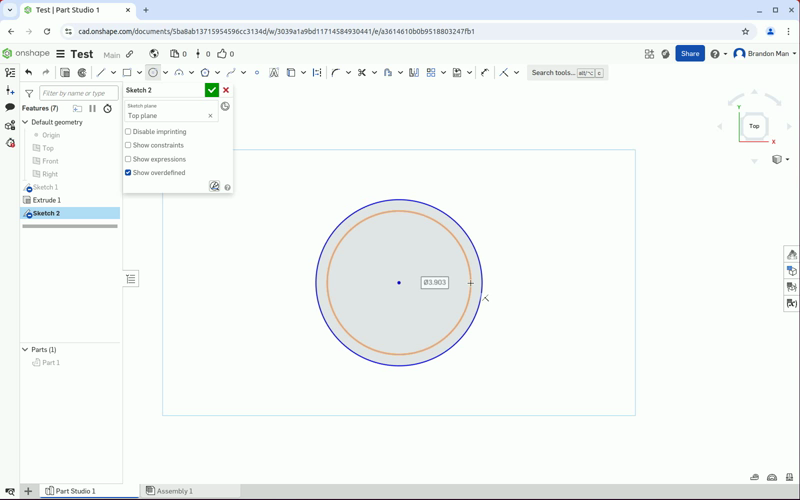
scroll(-6)
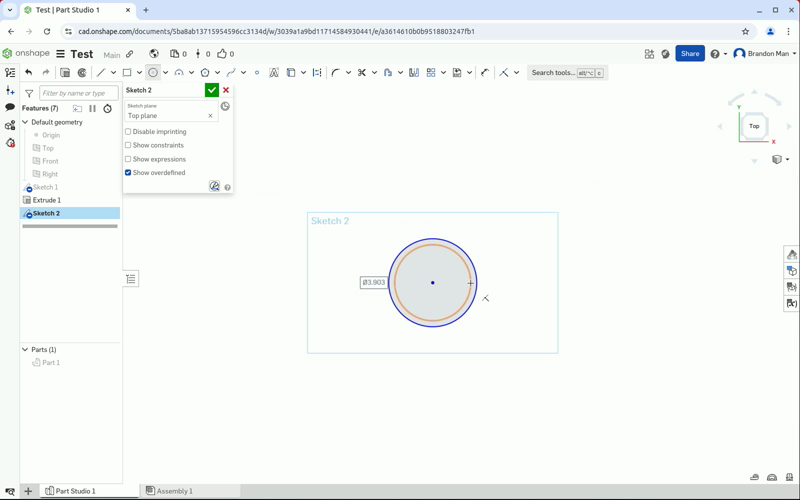
scroll(-6)
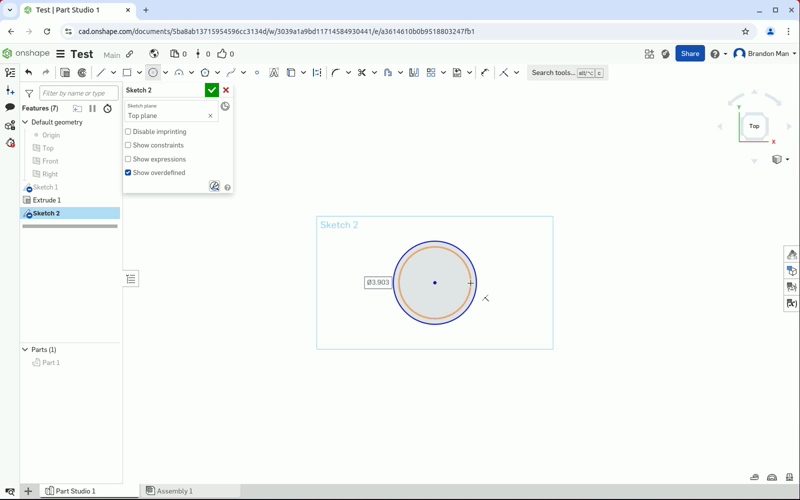
scroll(-6)
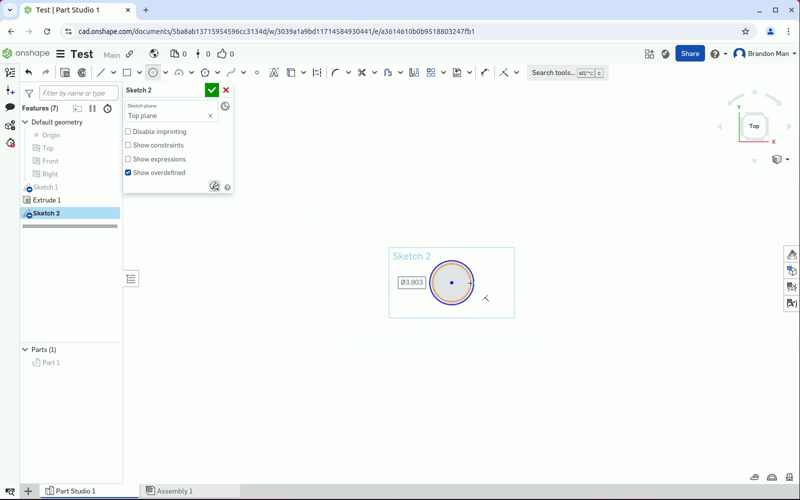
scroll(-6)
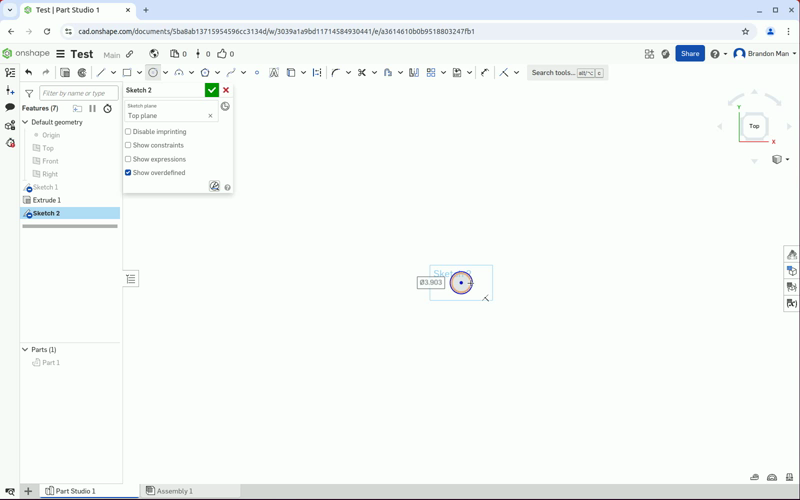
key(esc)
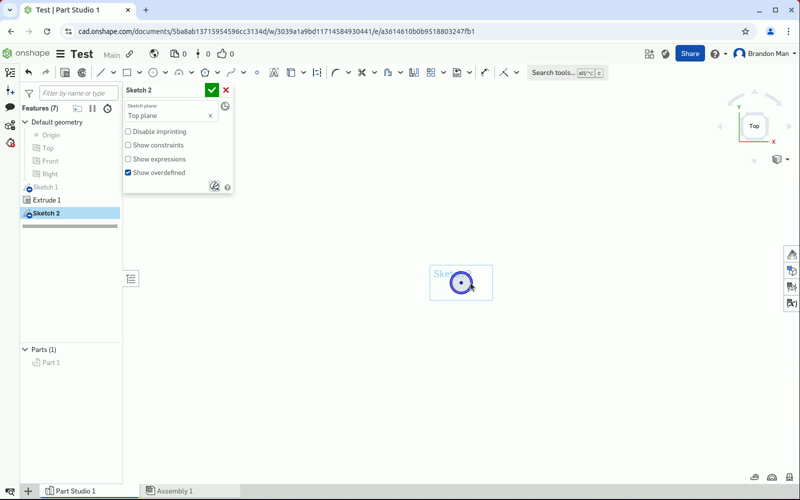
mouse_move(466, 273)
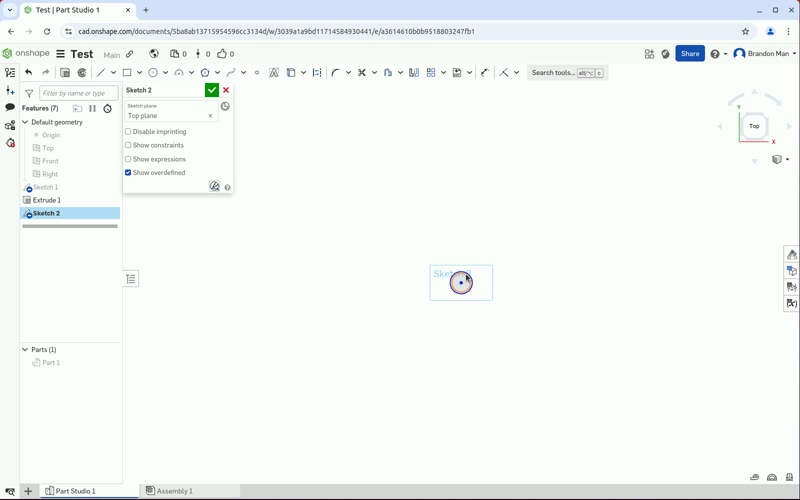
scroll(6)
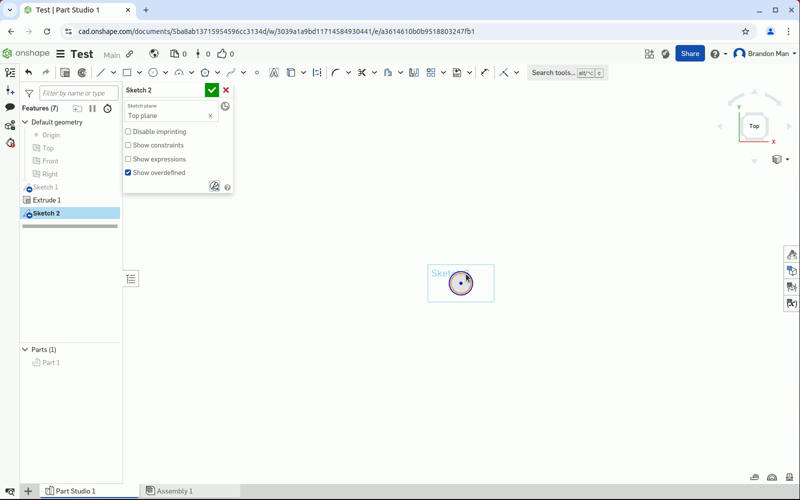
scroll(6)
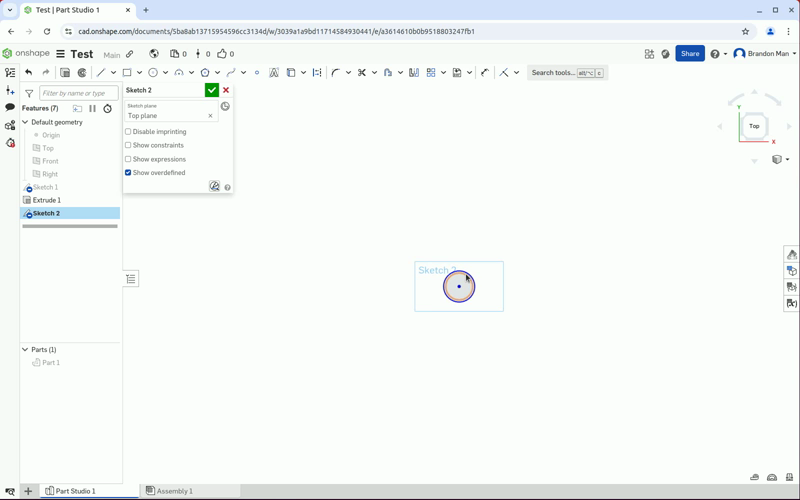
scroll(6)
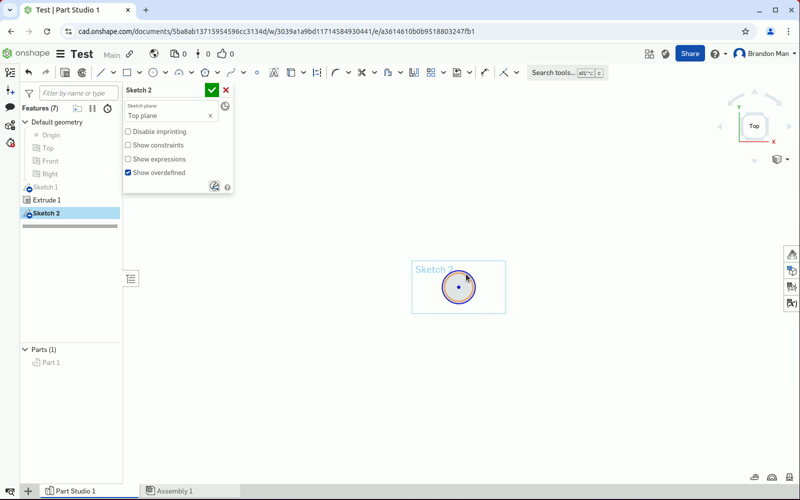
scroll(6)
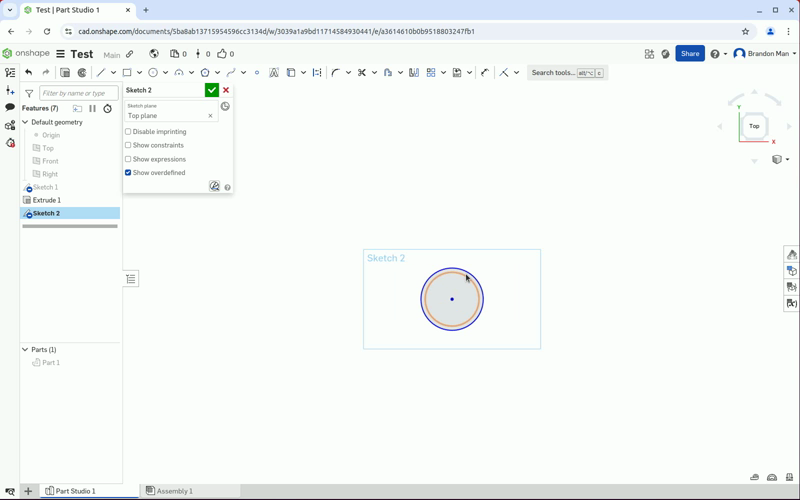
scroll(6)
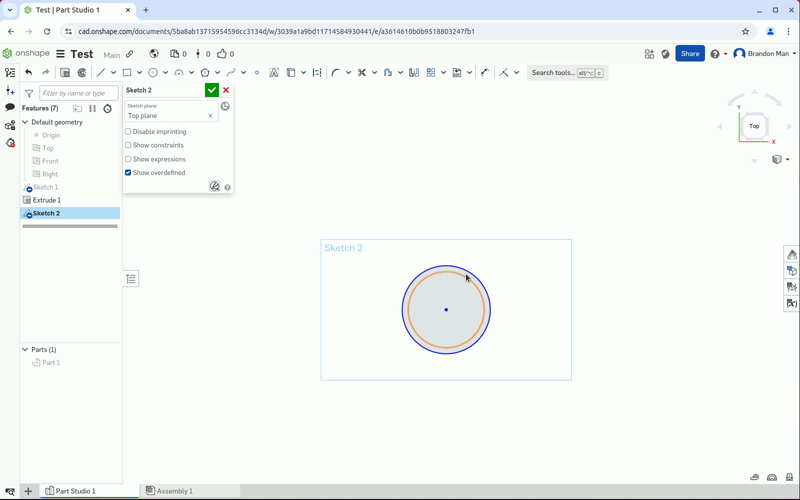
scroll(6)
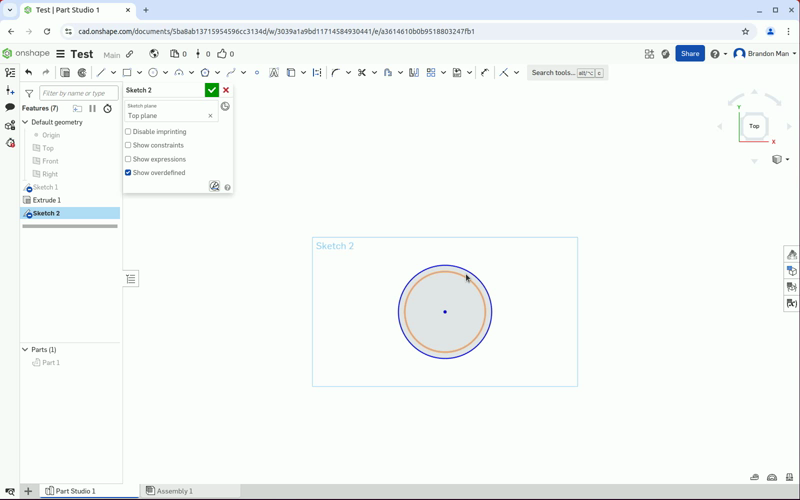
scroll(6)
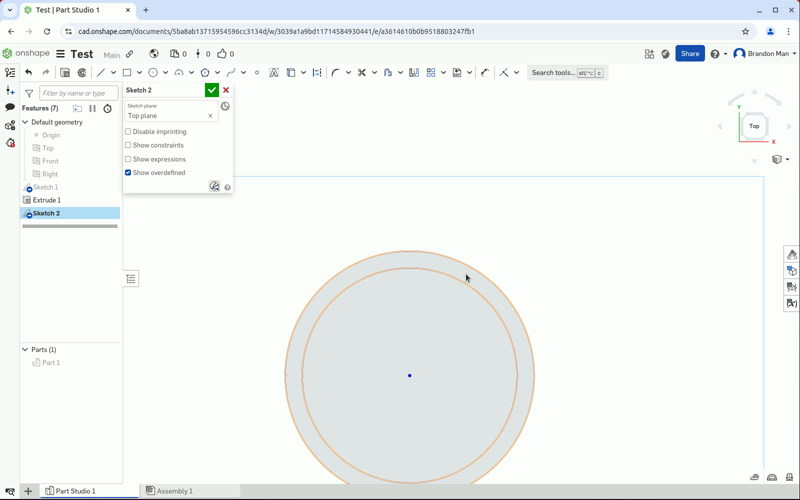
click(466, 273)
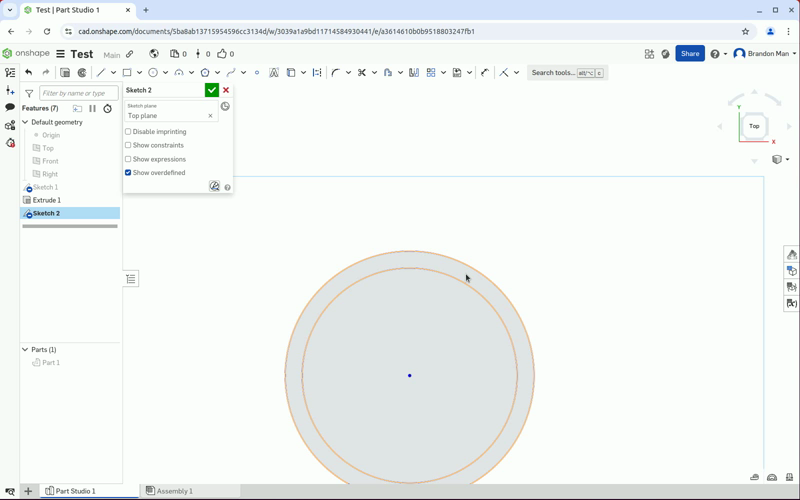
scroll(-6)
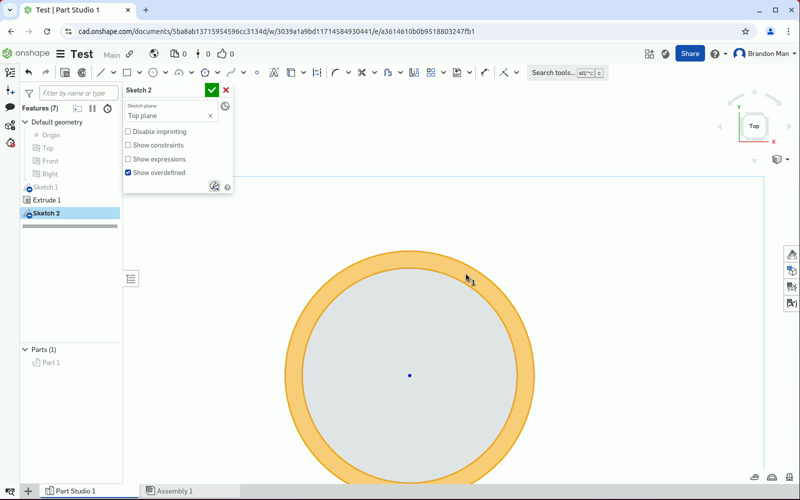
scroll(-6)
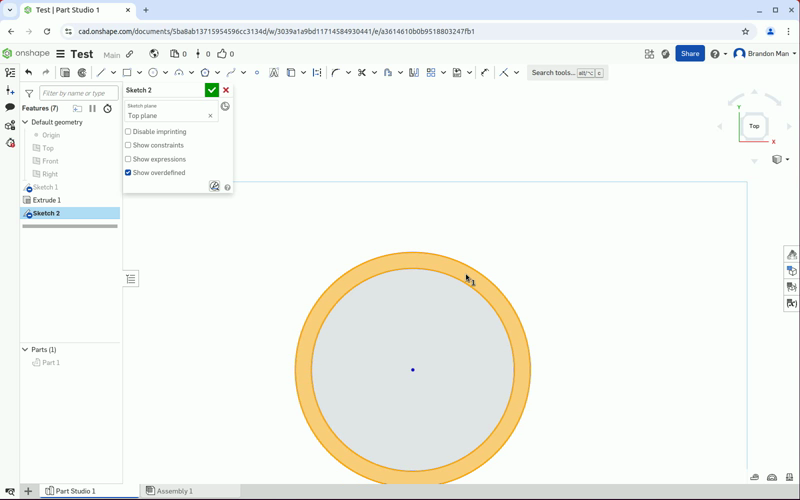
scroll(-6)
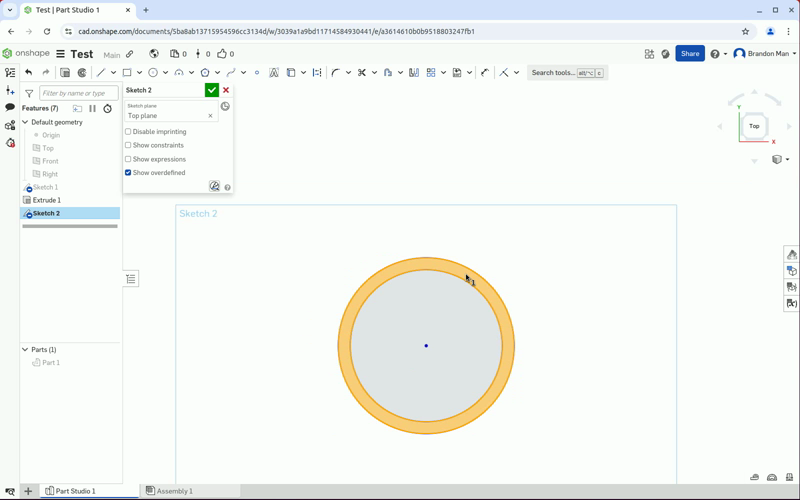
scroll(-6)
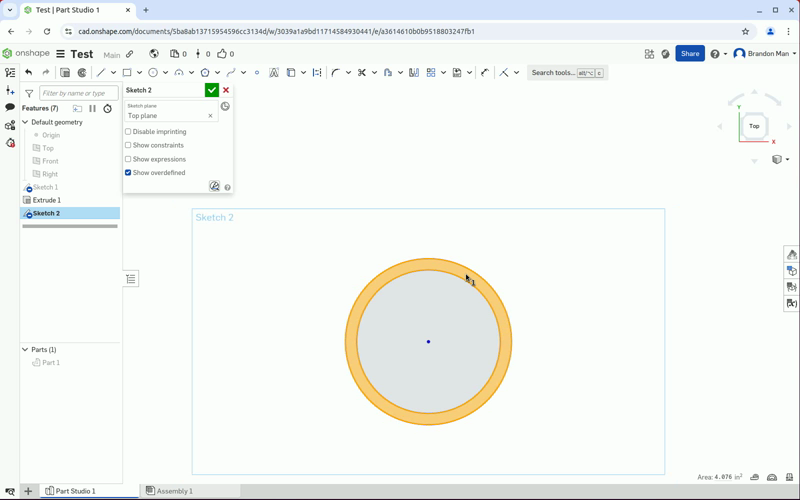
scroll(-6)
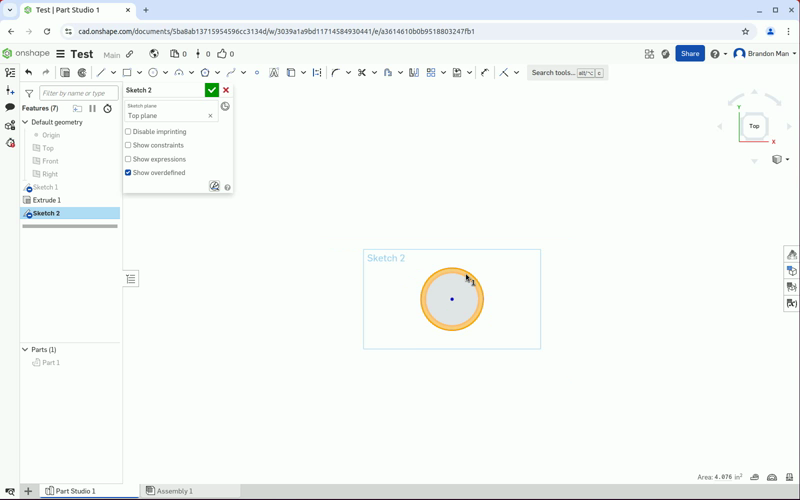
scroll(-6)
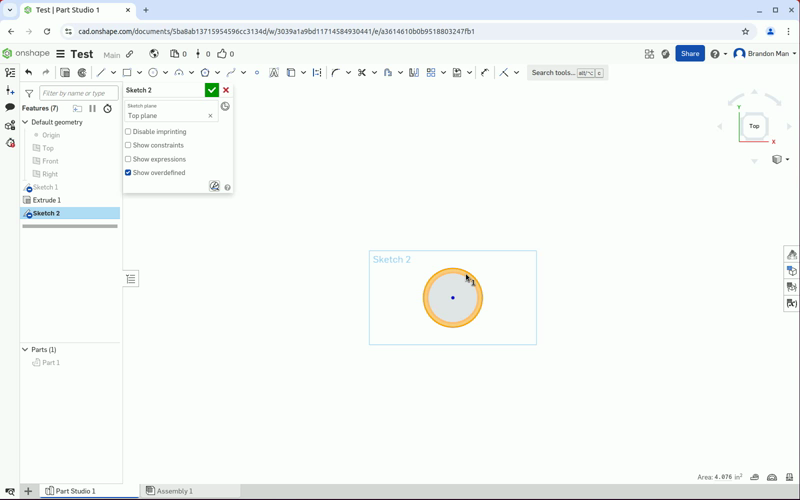
scroll(-6)
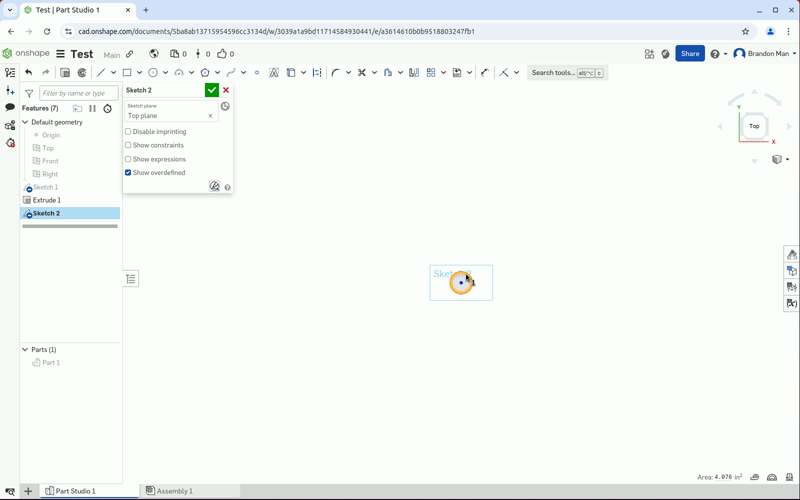
mouse_move(73, 352)
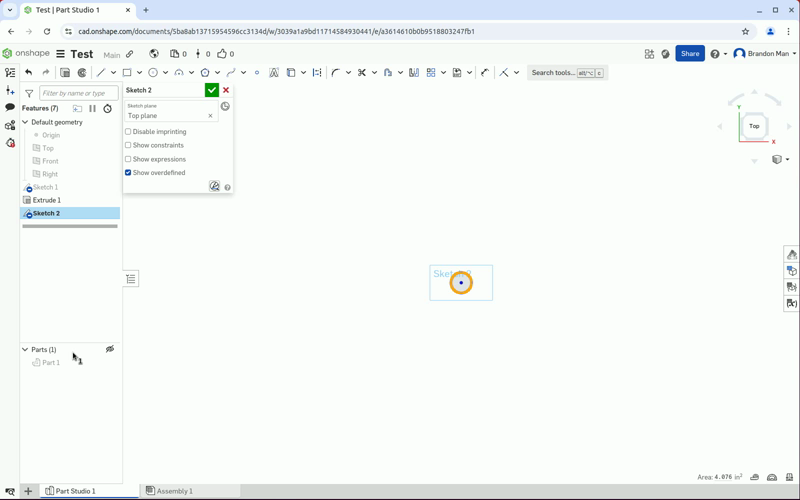
key(shift+y)
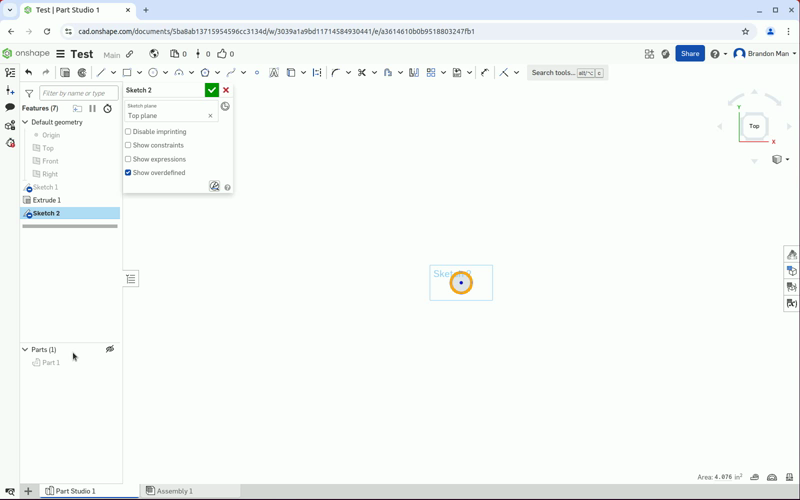
key(shift+e)
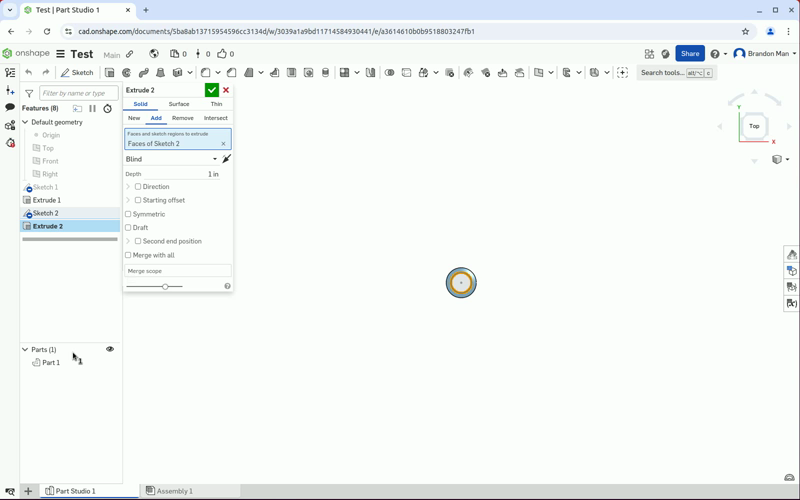
mouse_move(143, 106)
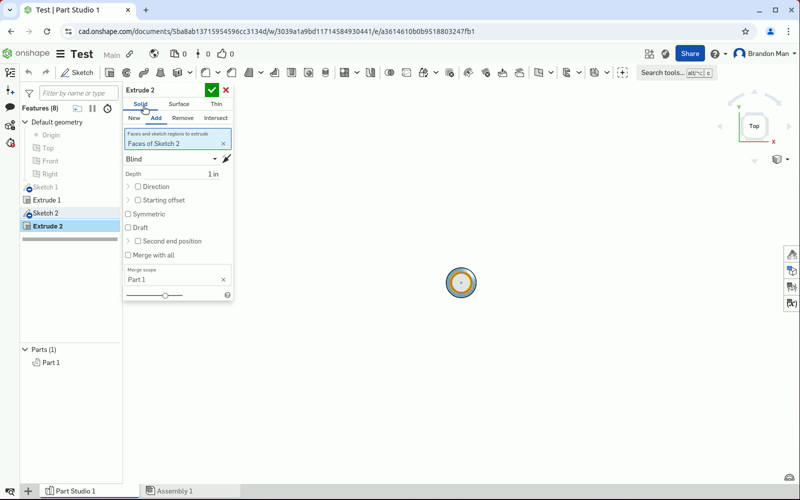
click(143, 106)
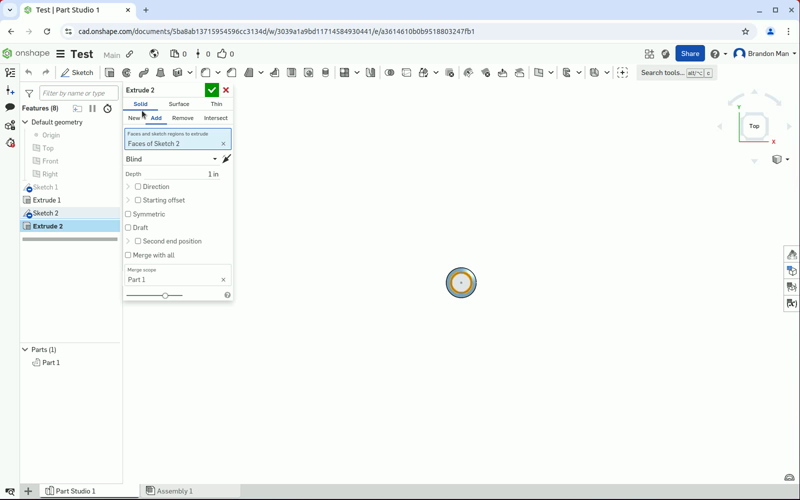
mouse_move(137, 120)
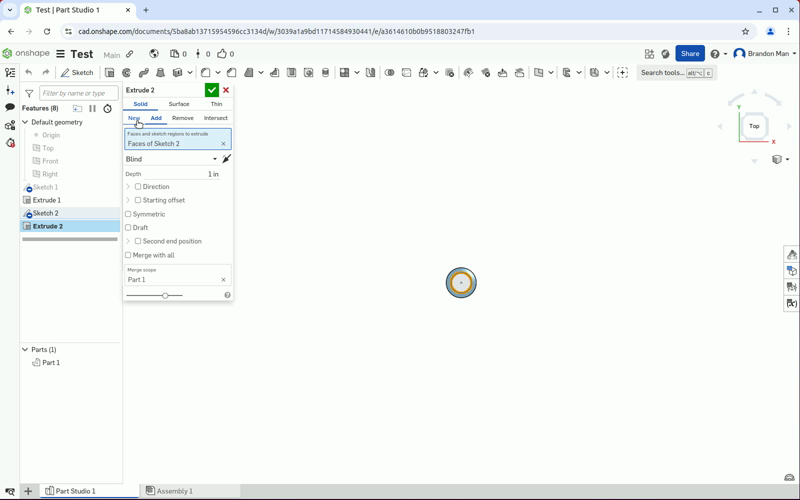
click(137, 120)
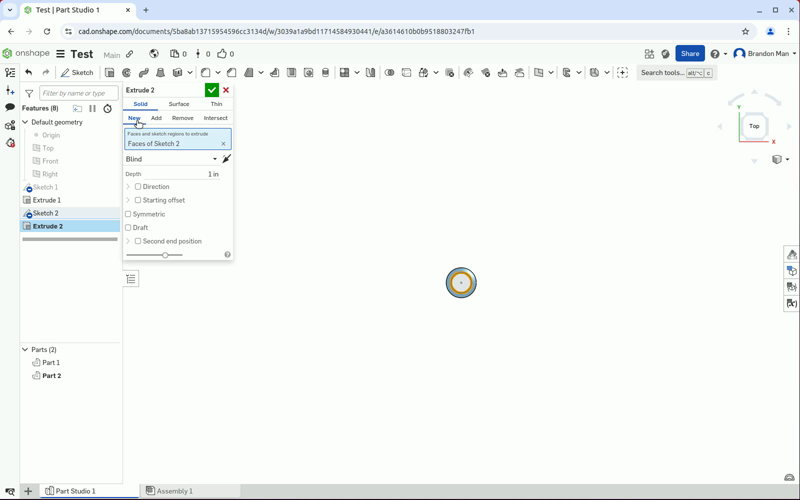
key(tab, 4)
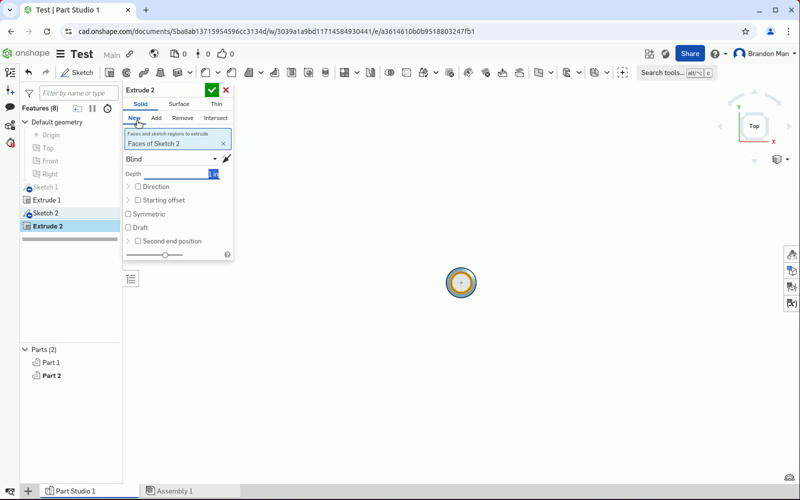
text(-2.889)
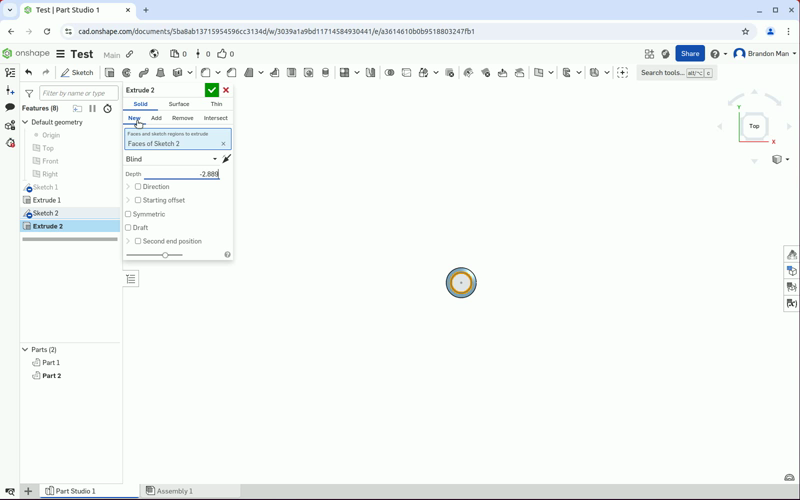
key(enter)
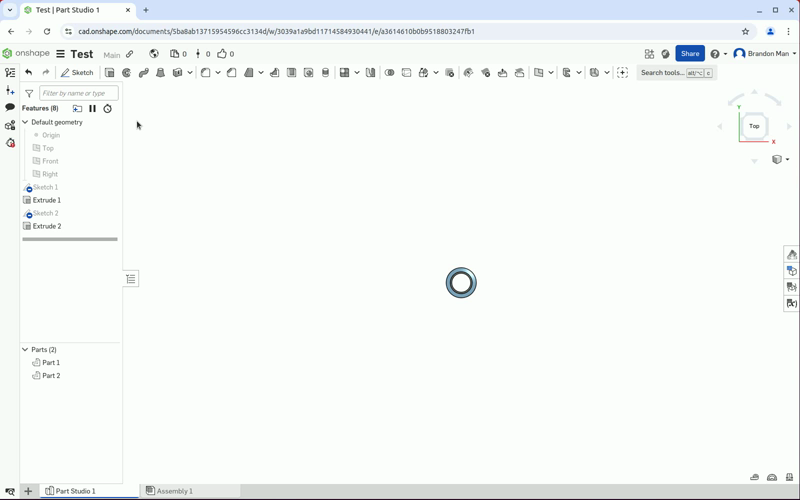
key(shift+h)
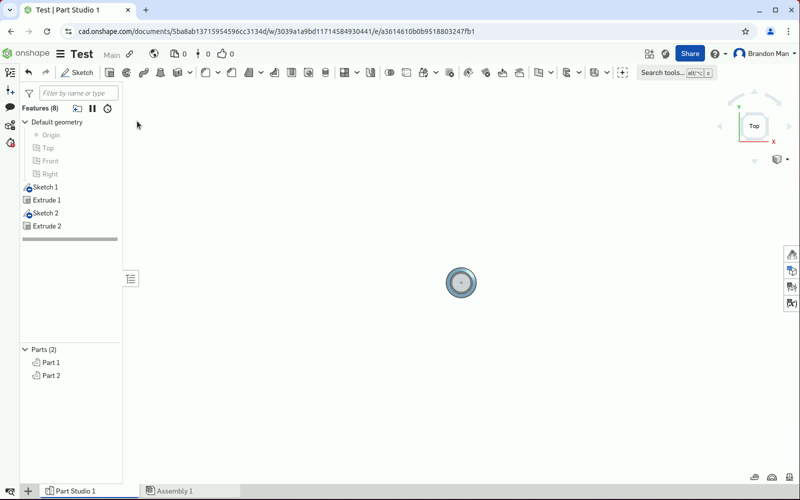
key(shift+h)
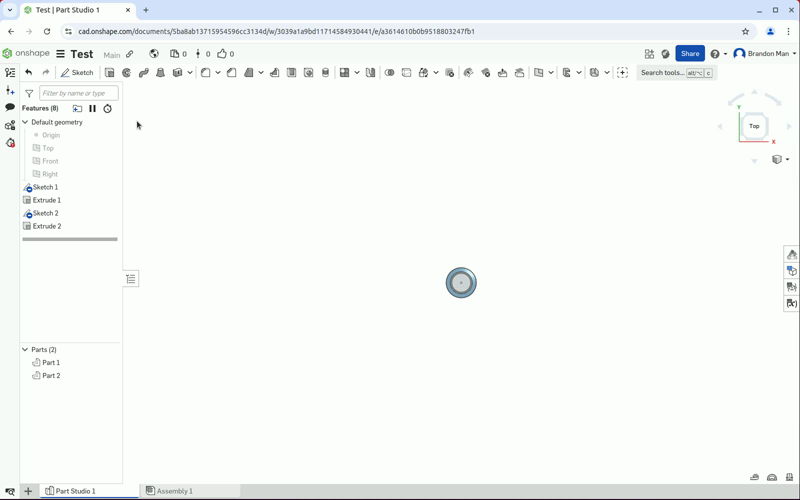
key(shift+7)
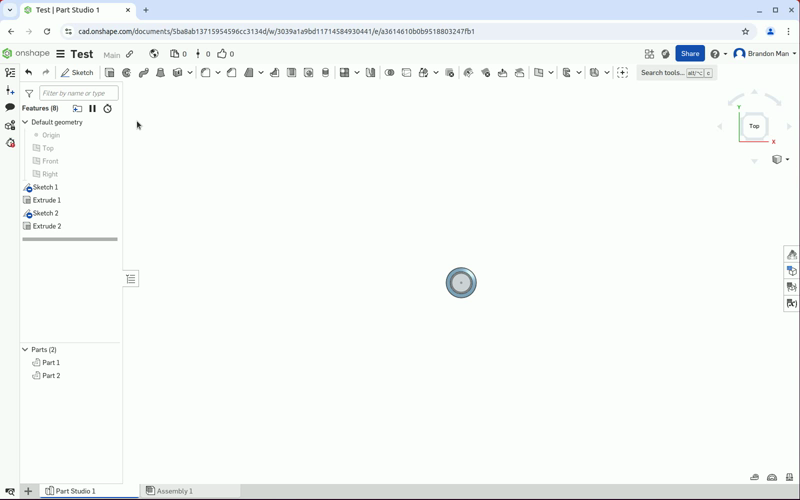
key(up, 3)
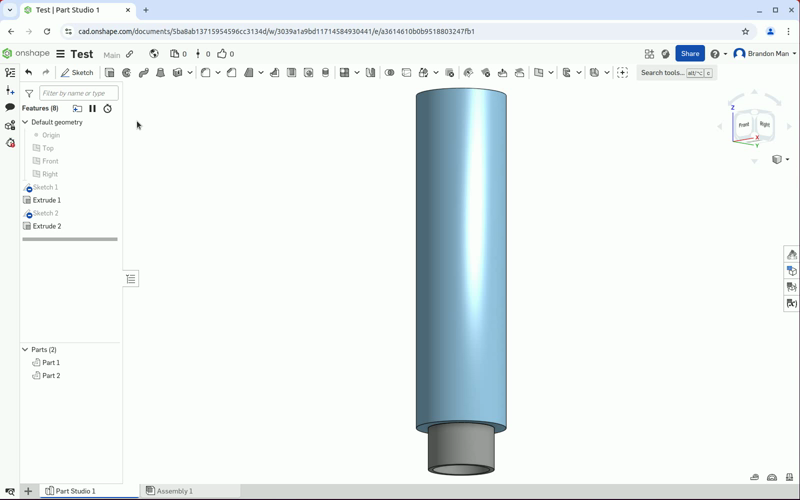
key(left, 3)
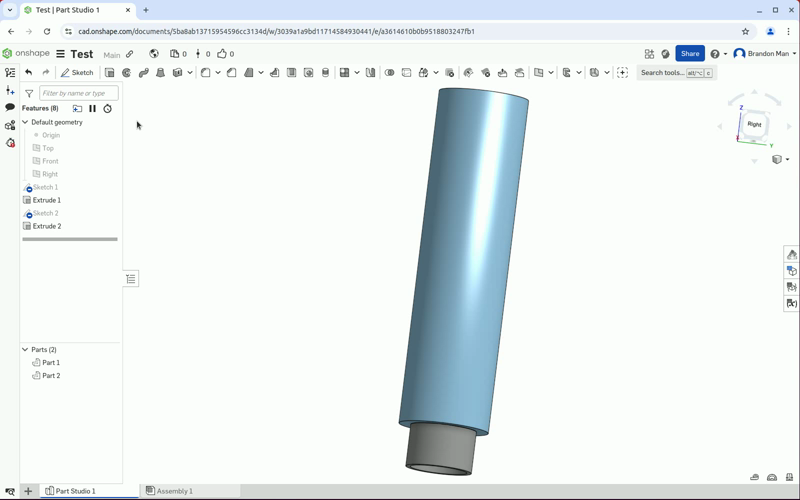
key(right, 3)
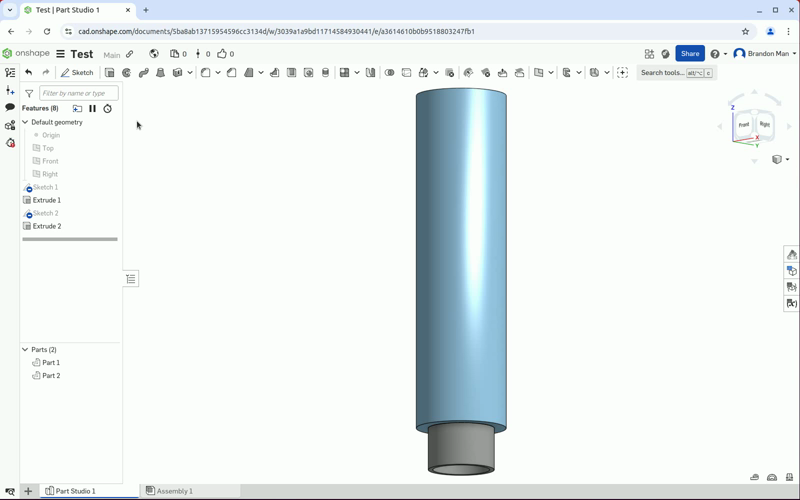
key(down, 3)
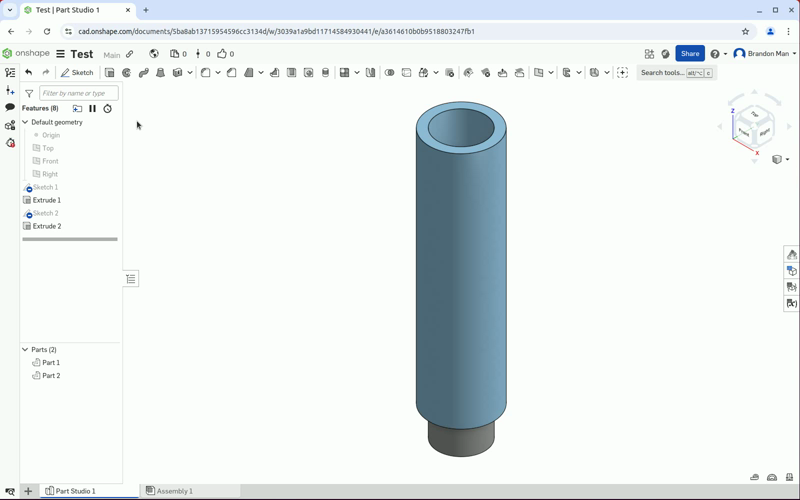
mouse_move(73, 189)
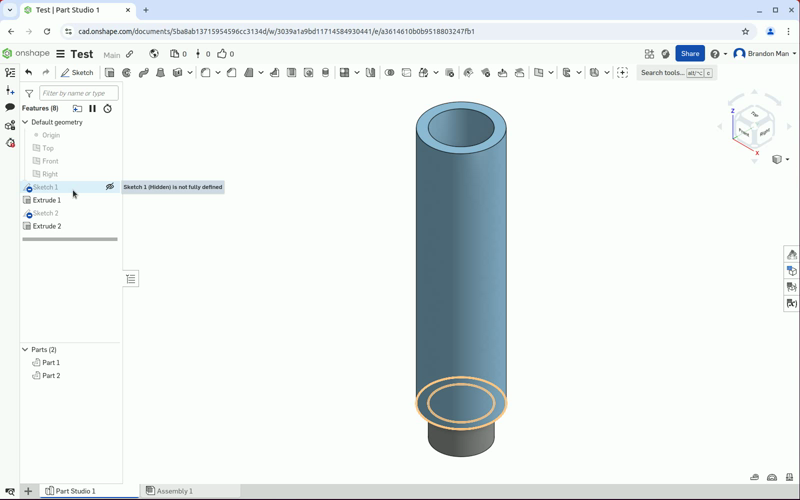
click(73, 189)